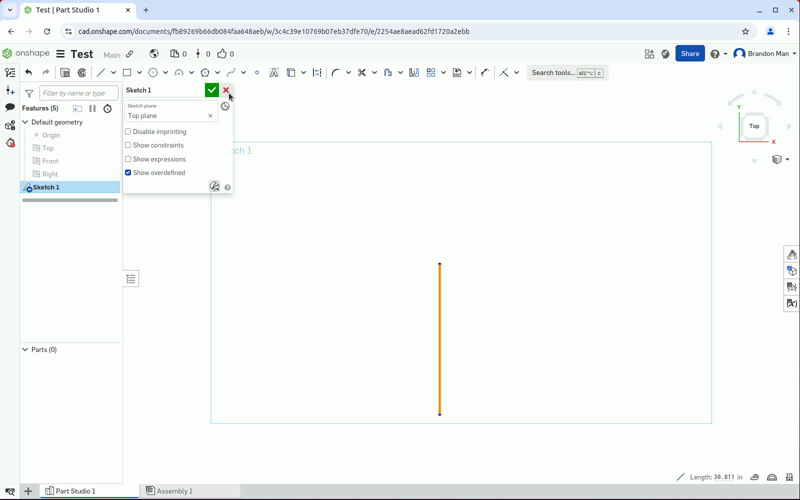
key(shift+h)
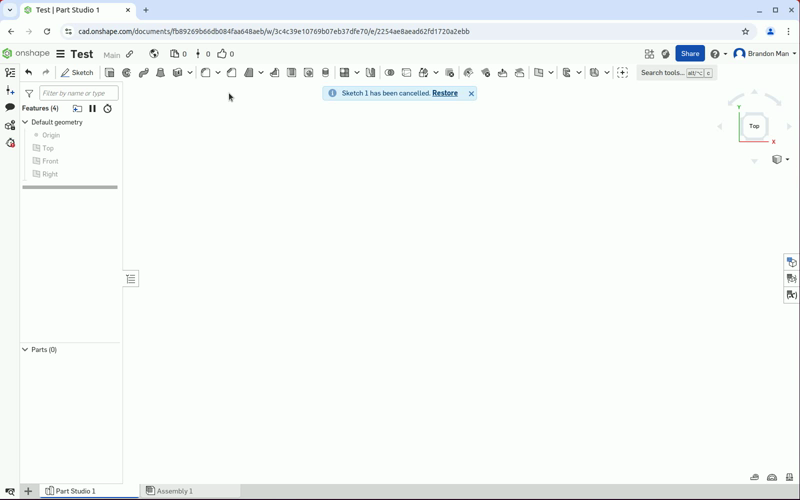
mouse_move(73, 352)
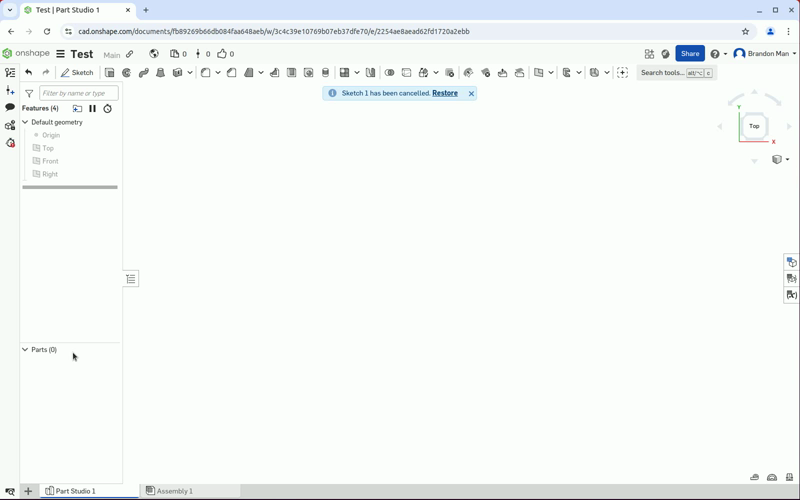
key(y)
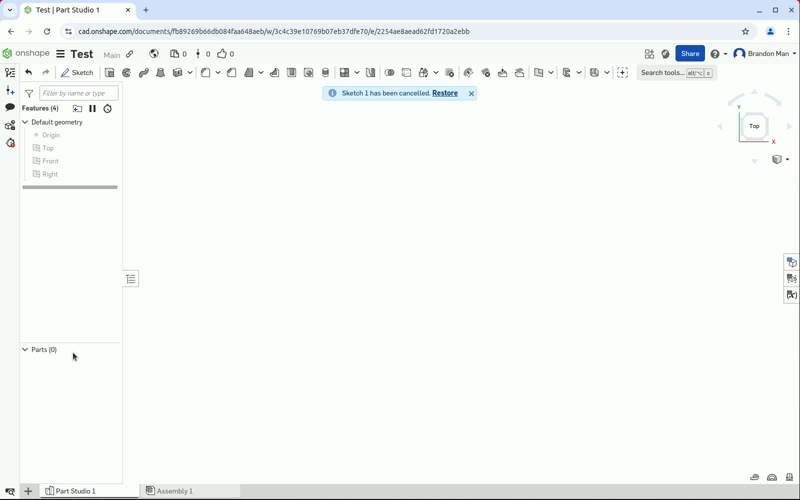
key(shift+p)
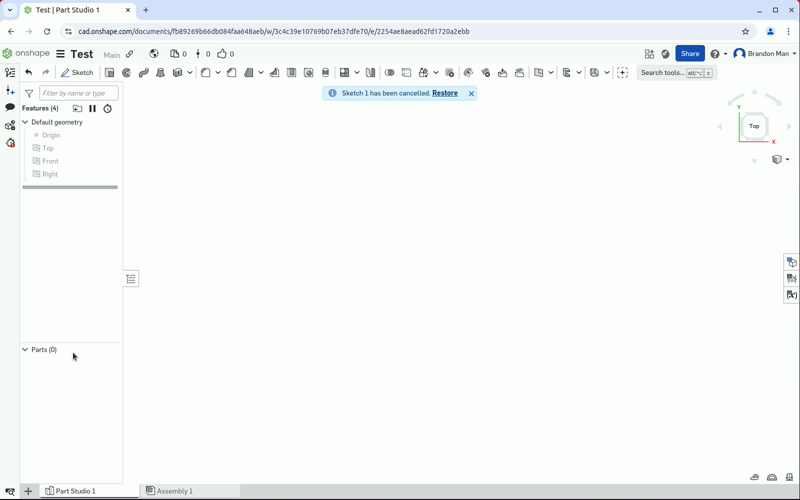
key(space)
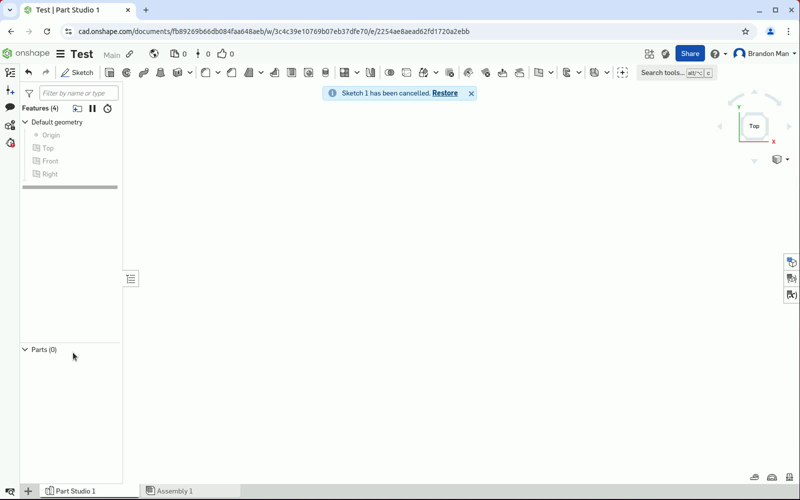
key_down(shift)
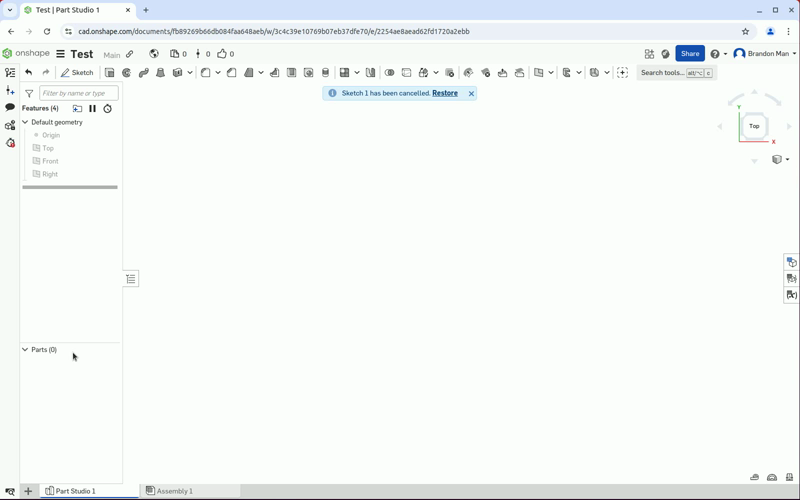
key(up)
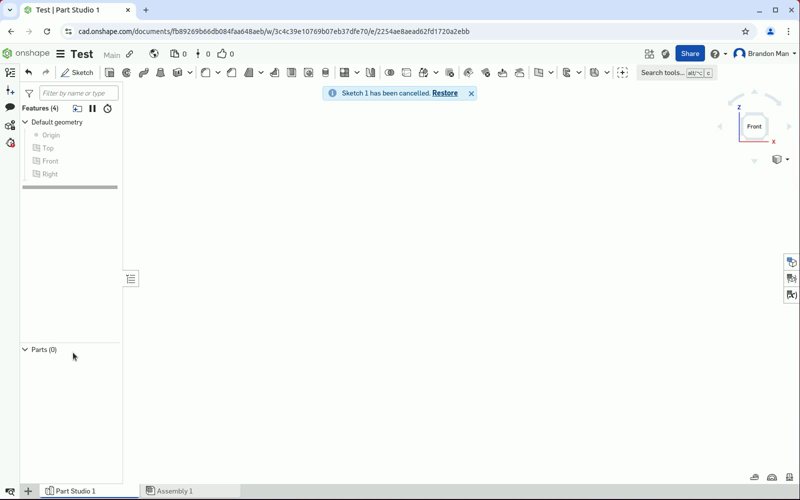
key_up(shift)
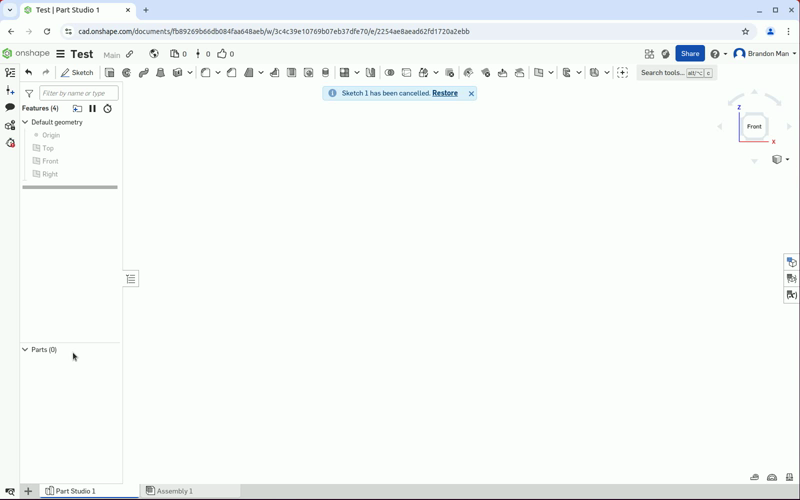
mouse_move(73, 352)
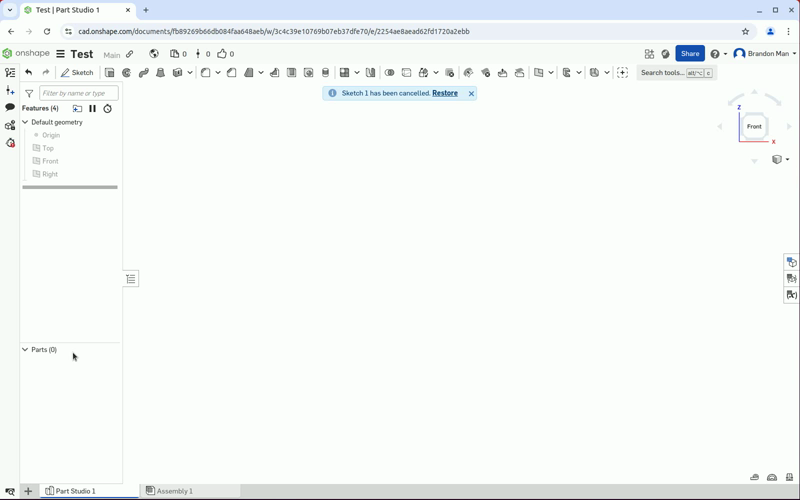
key(shift+y)
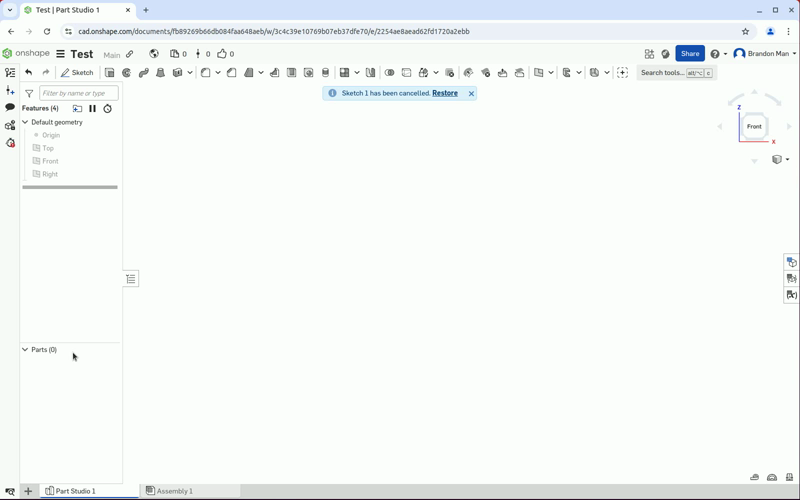
key(shift+s)
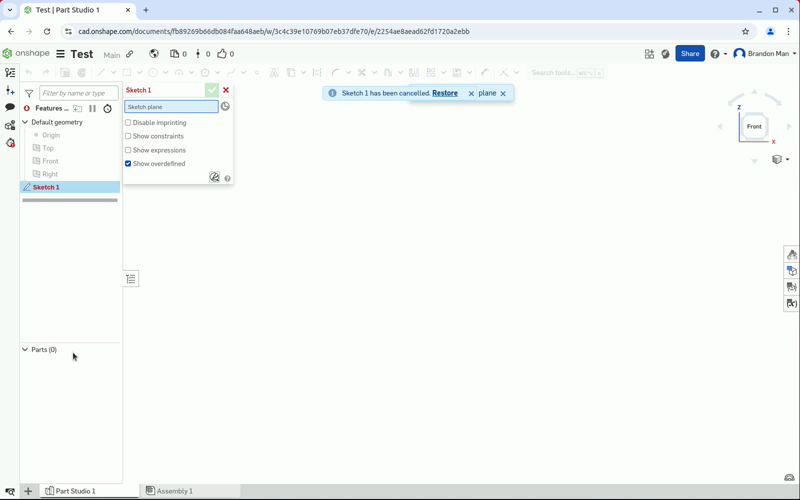
mouse_move(73, 163)
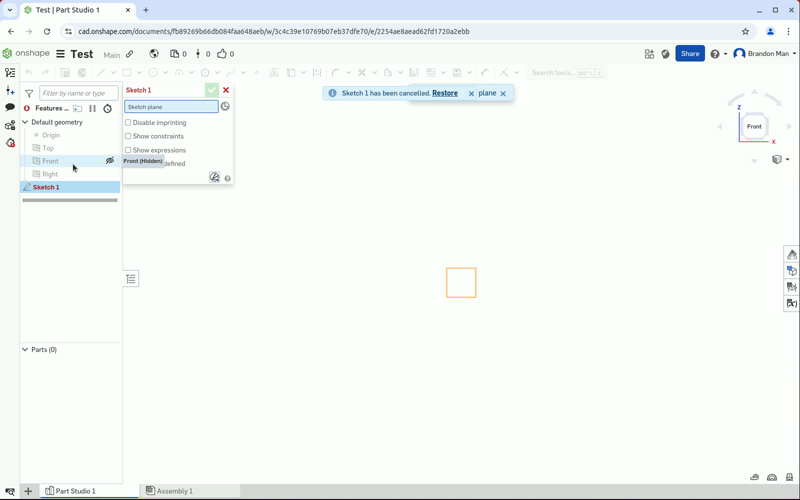
click(73, 163)
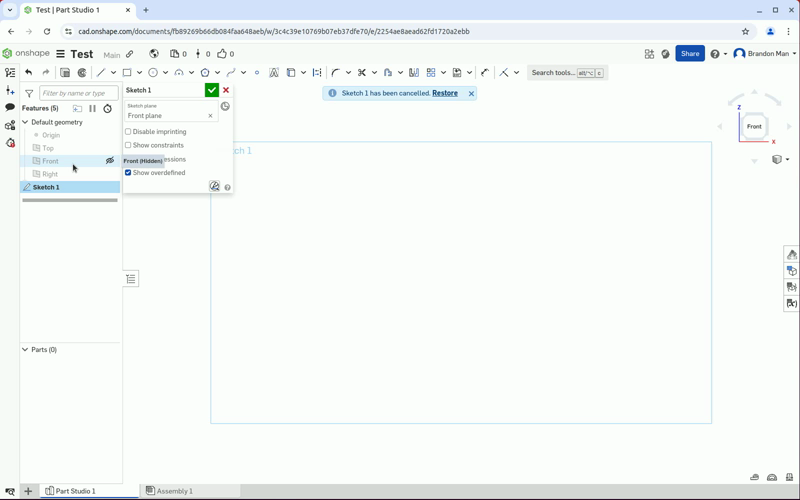
mouse_move(73, 352)
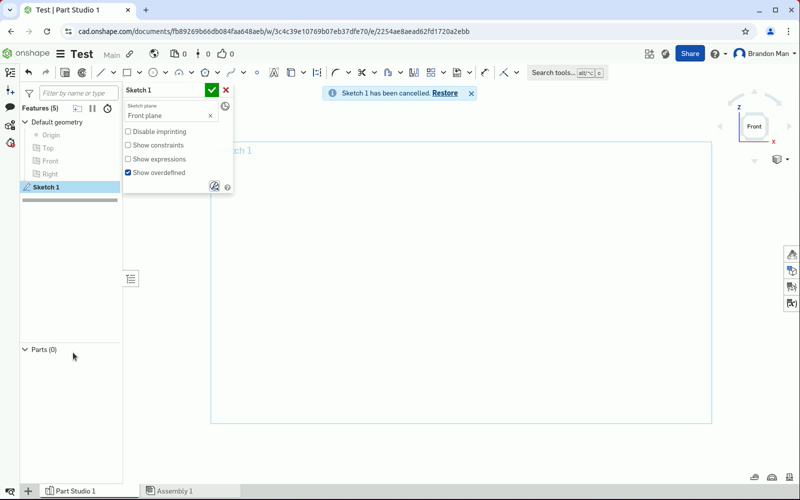
key(y)
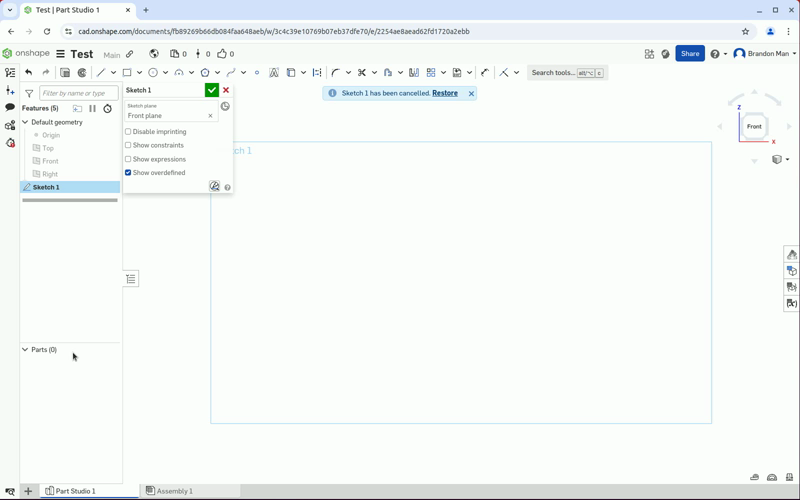
key(c)
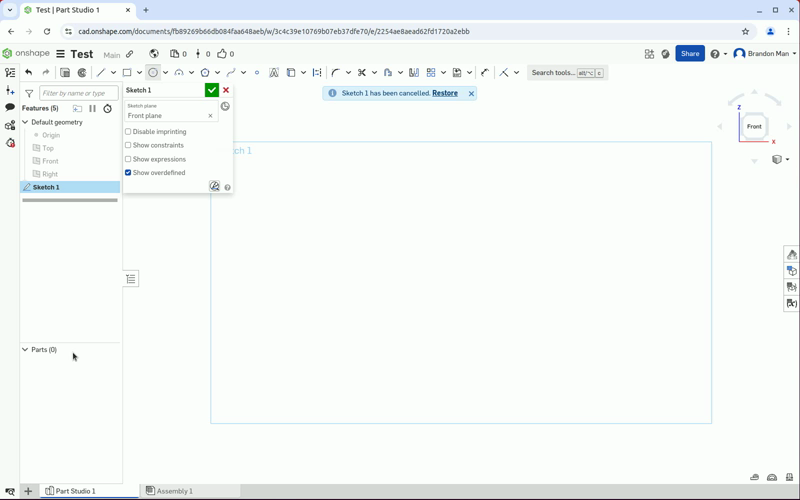
key_down(shift)
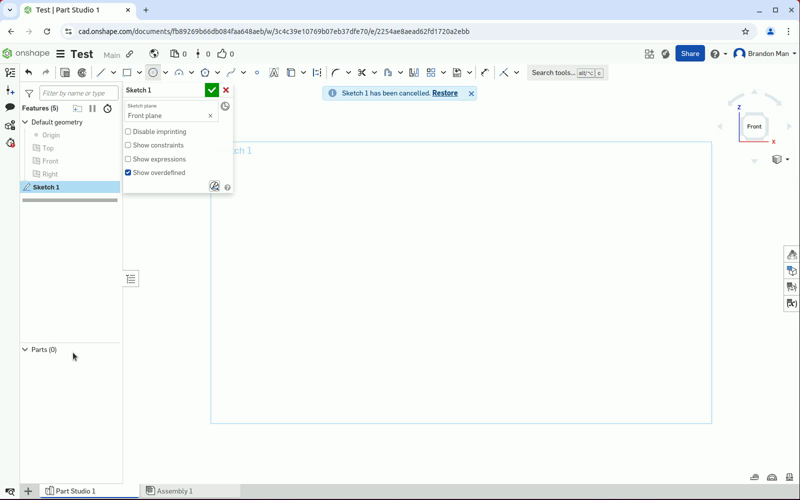
mouse_move(460, 191)
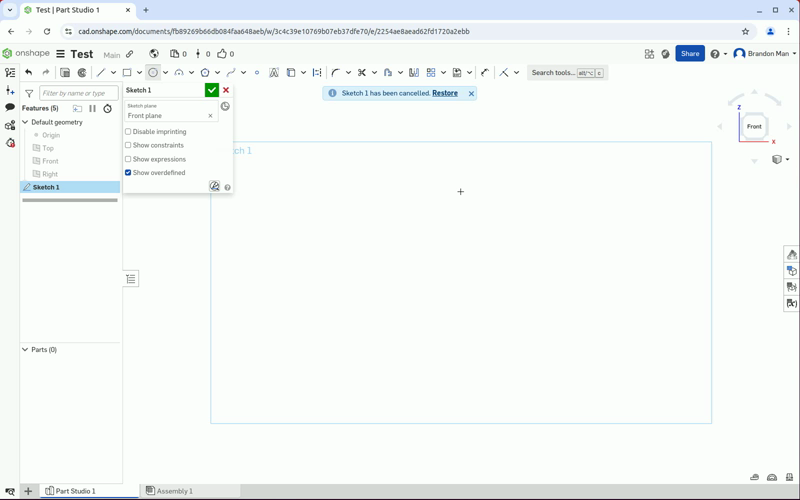
click(460, 191)
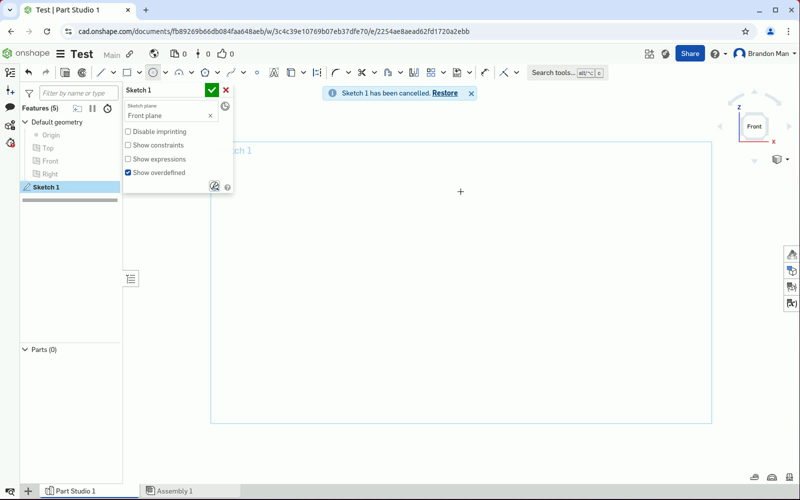
key_up(shift)
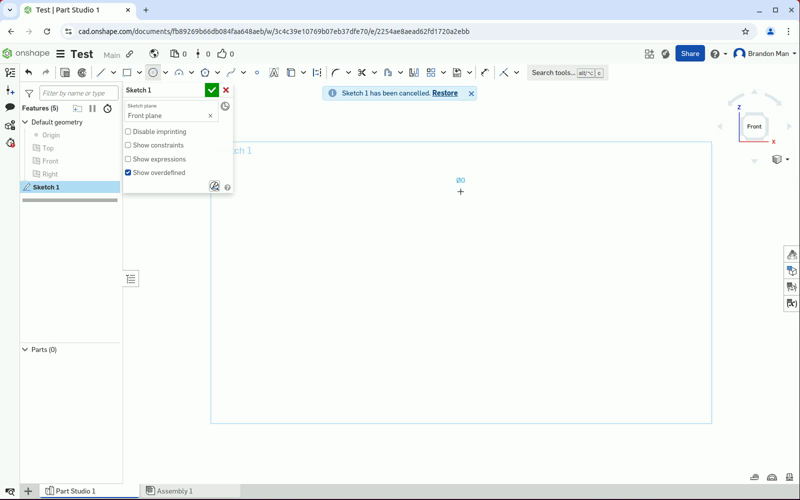
mouse_move(481, 191)
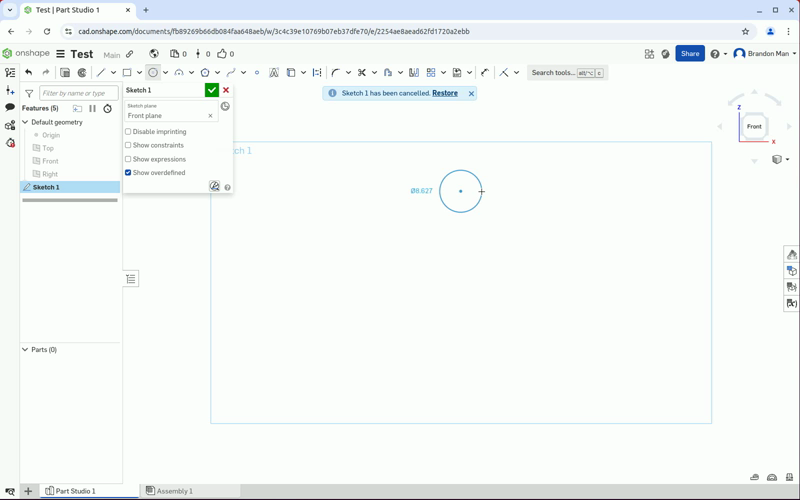
click(481, 191)
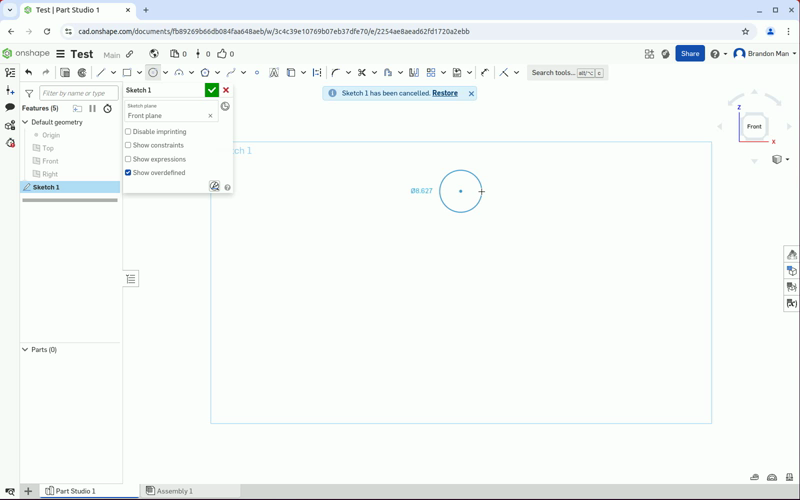
key(esc)
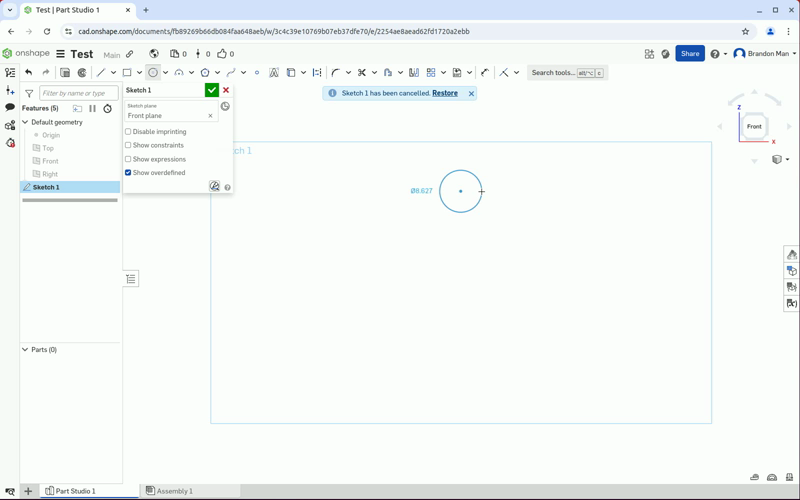
key(c)
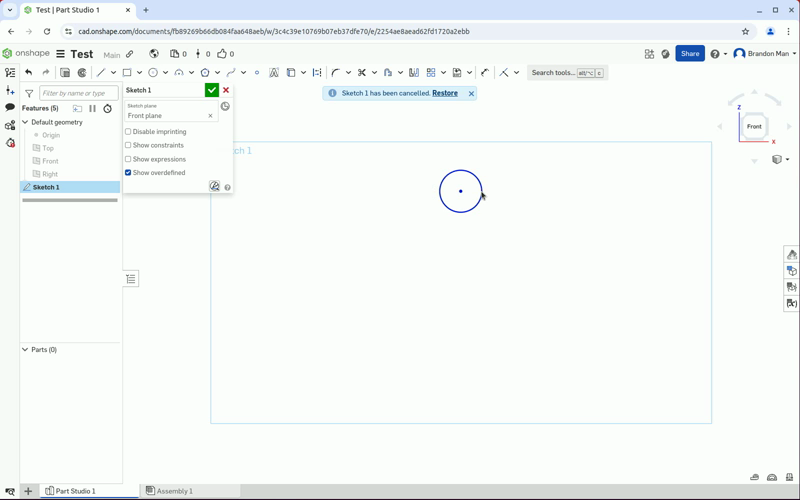
key_down(shift)
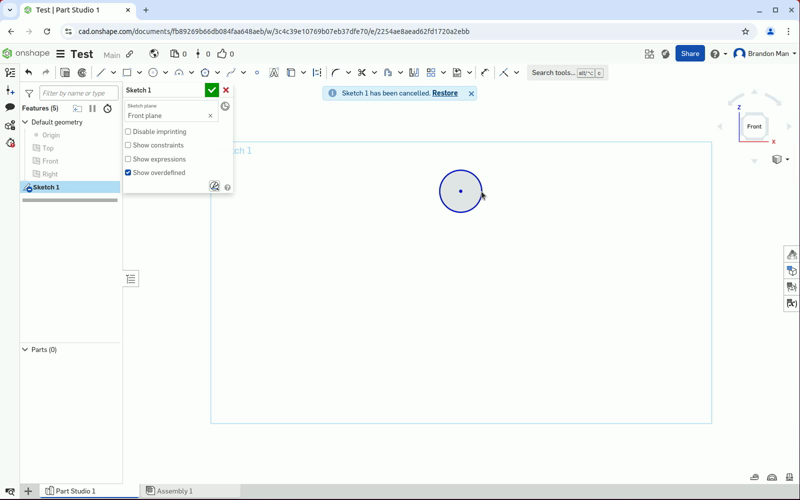
mouse_move(460, 191)
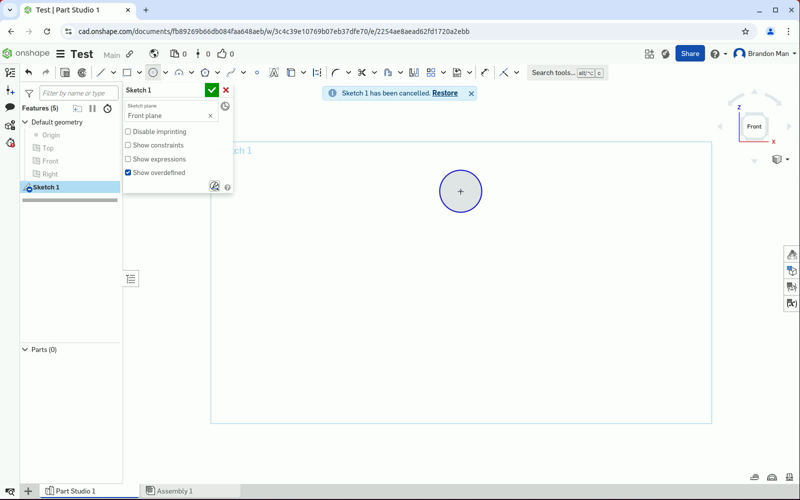
click(460, 191)
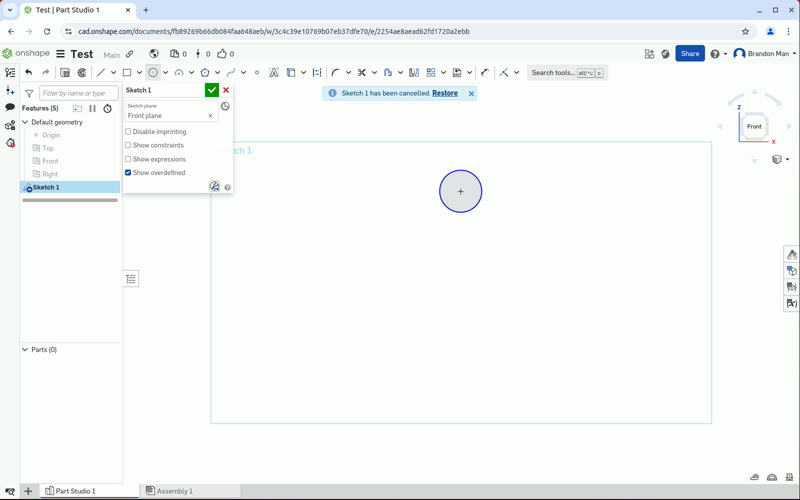
key_up(shift)
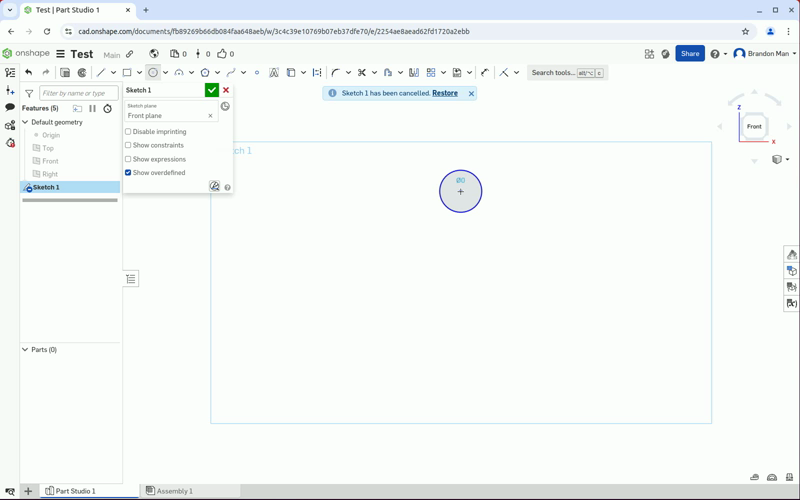
mouse_move(474, 191)
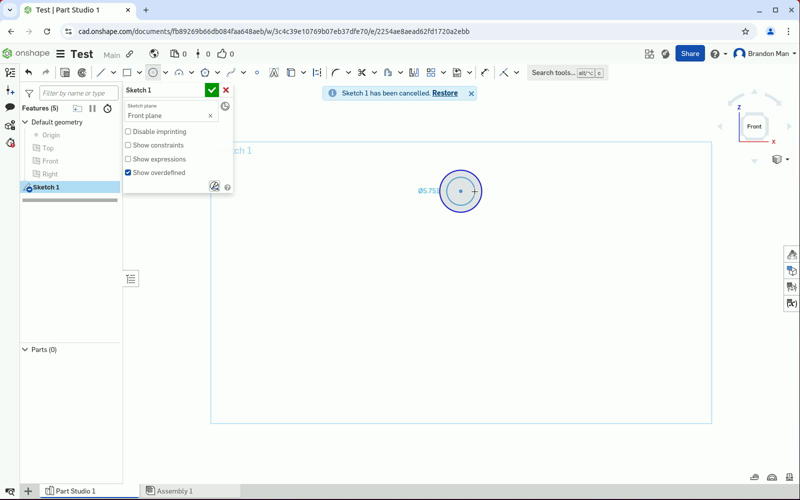
click(474, 191)
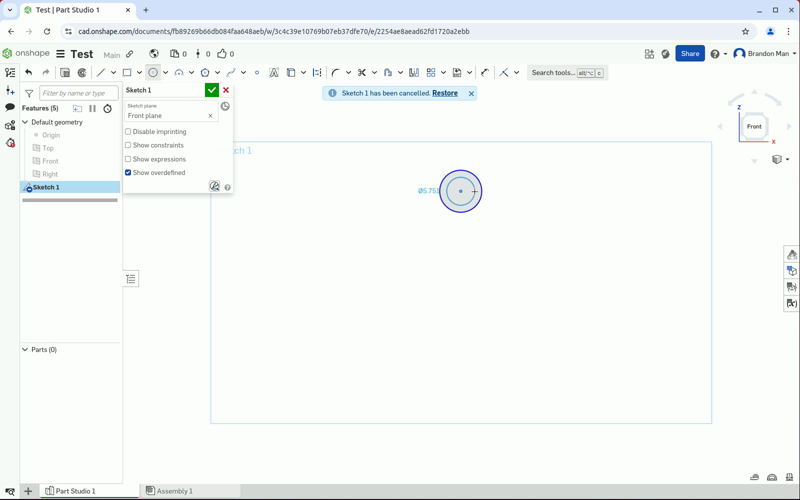
key(esc)
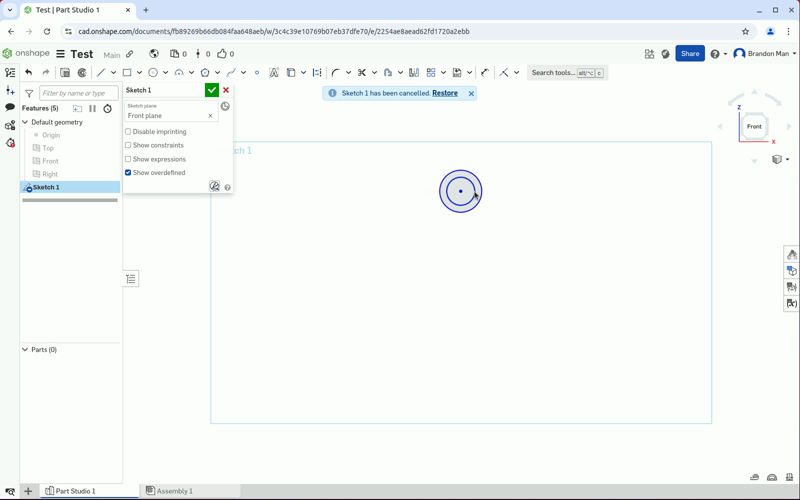
mouse_move(443, 191)
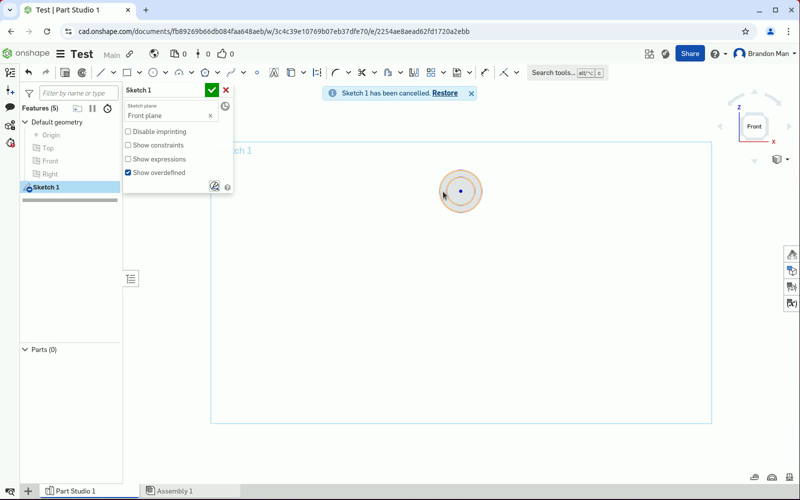
scroll(6)
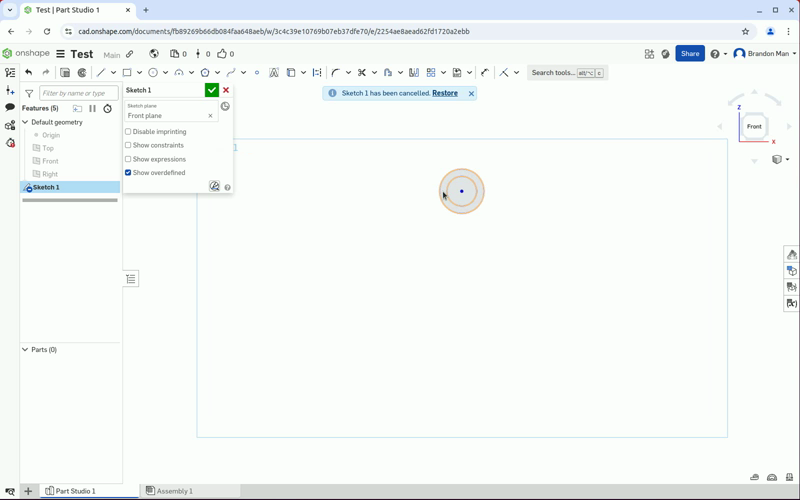
scroll(6)
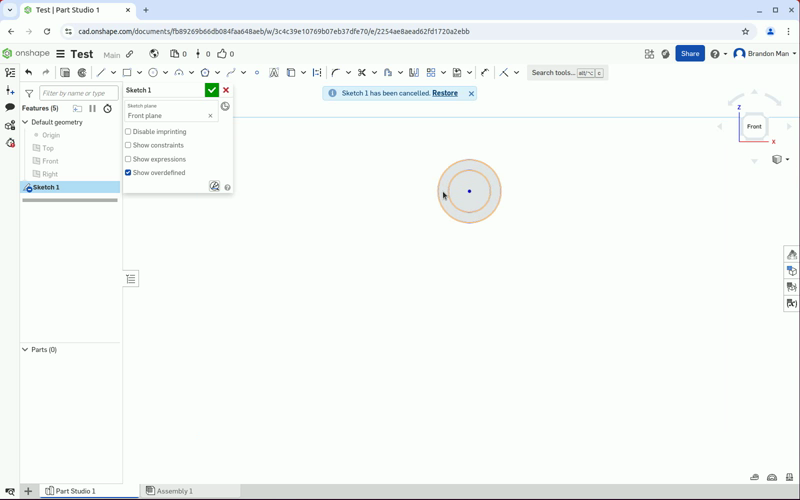
scroll(6)
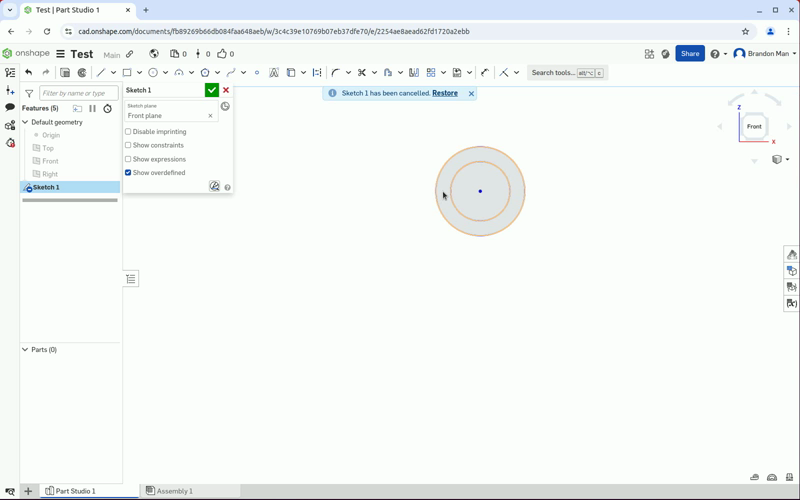
scroll(6)
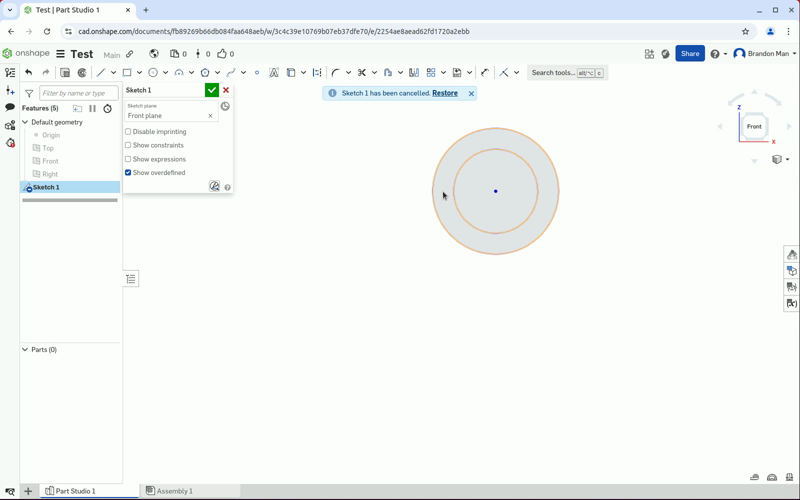
scroll(6)
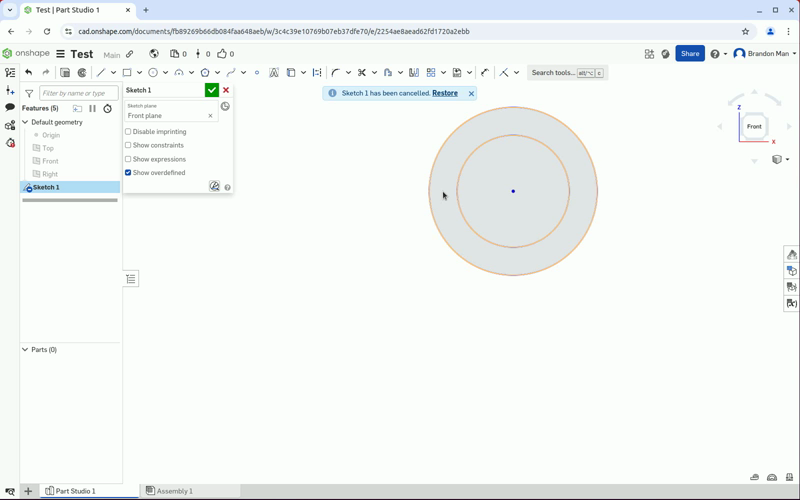
scroll(6)
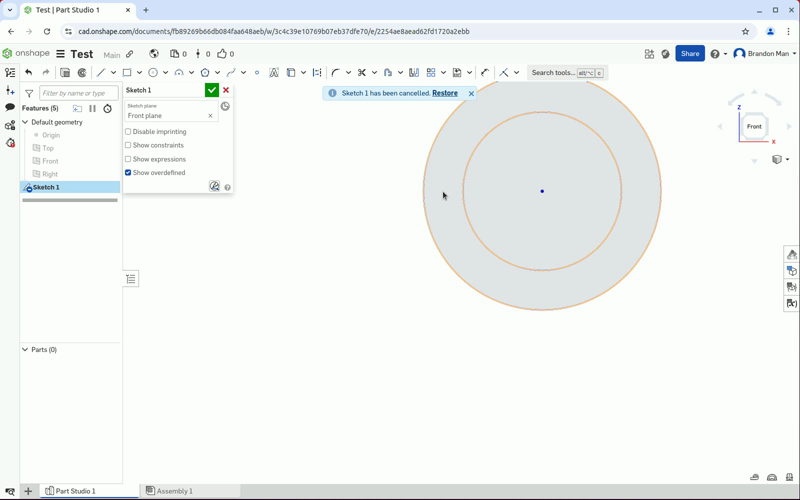
scroll(6)
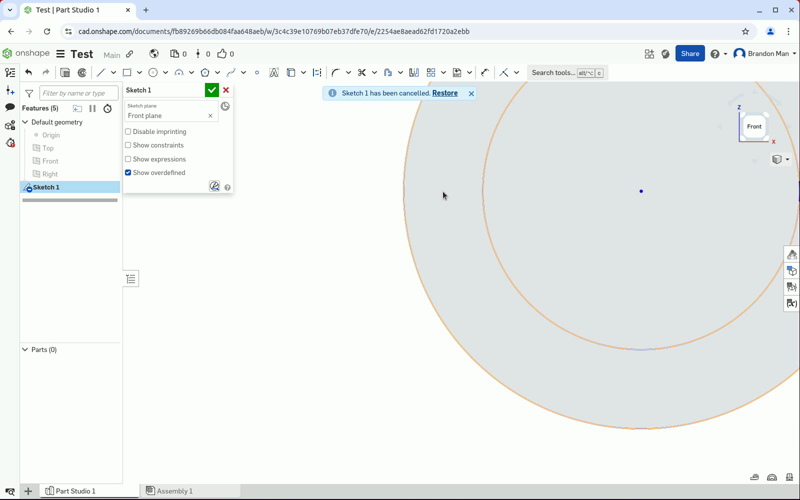
click(443, 191)
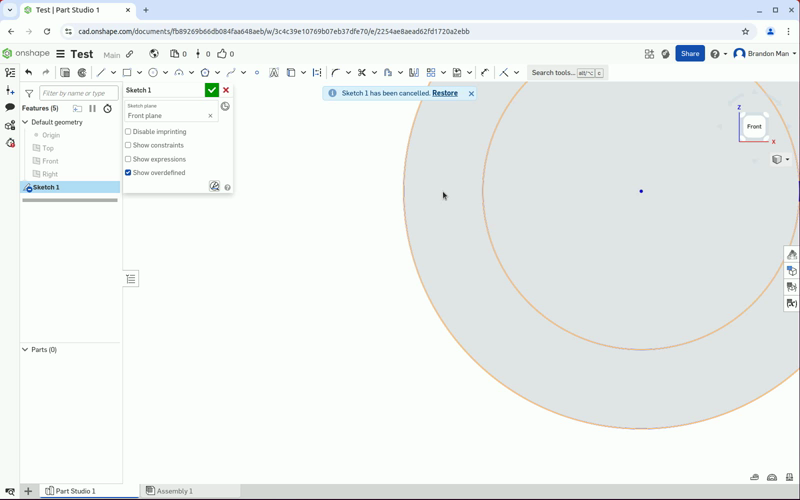
scroll(-6)
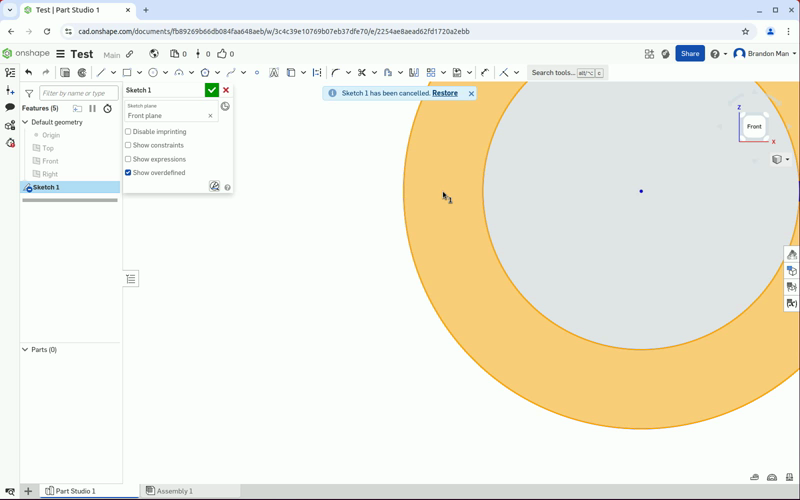
scroll(-6)
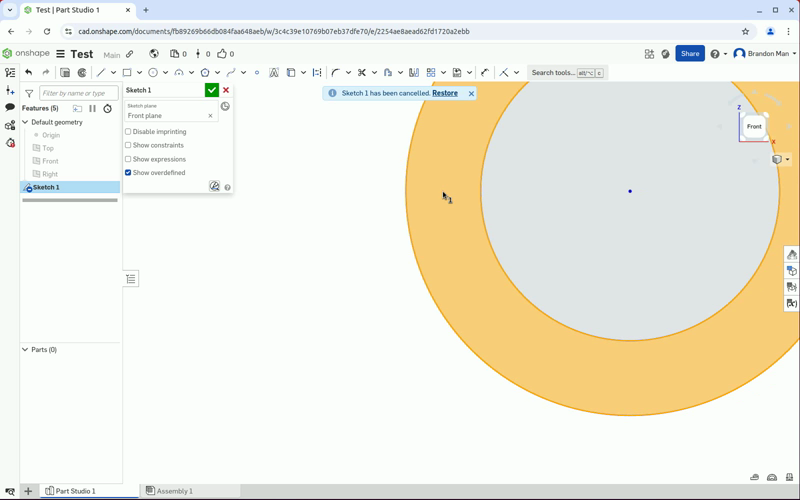
scroll(-6)
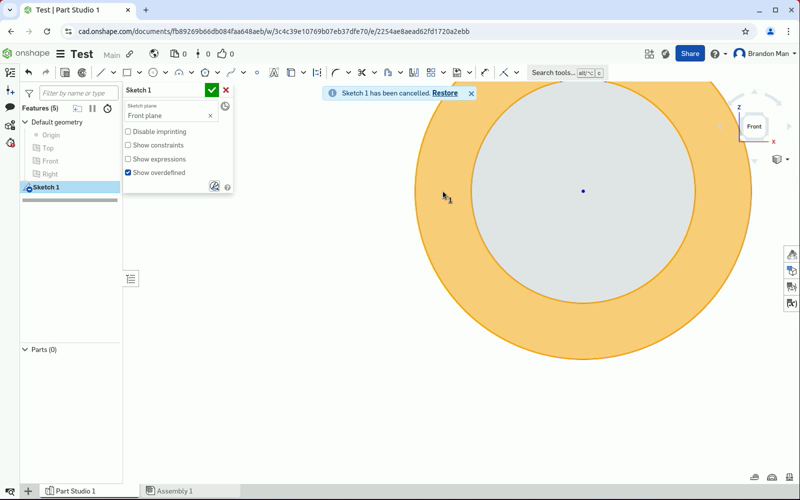
scroll(-6)
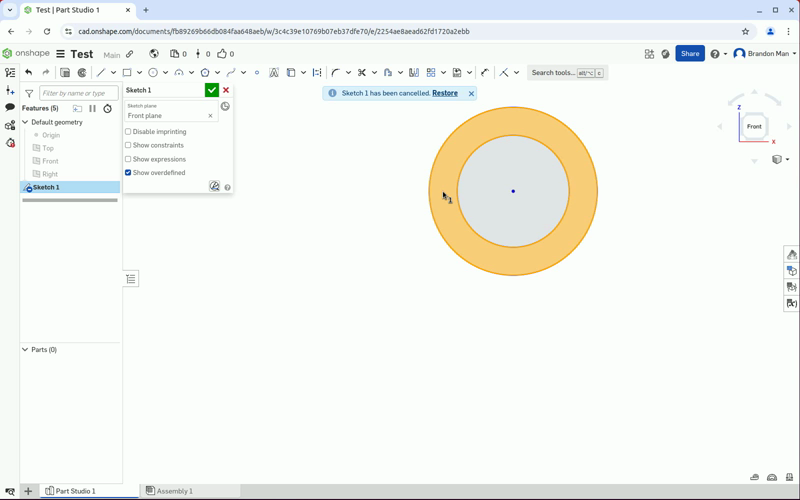
scroll(-6)
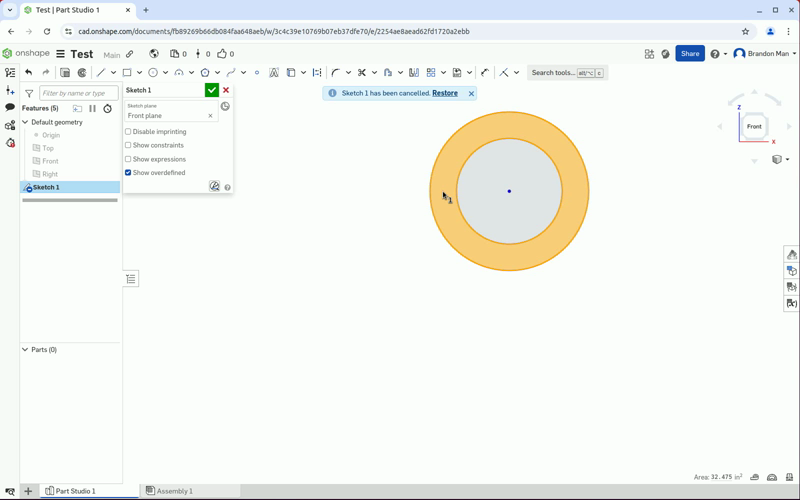
scroll(-6)
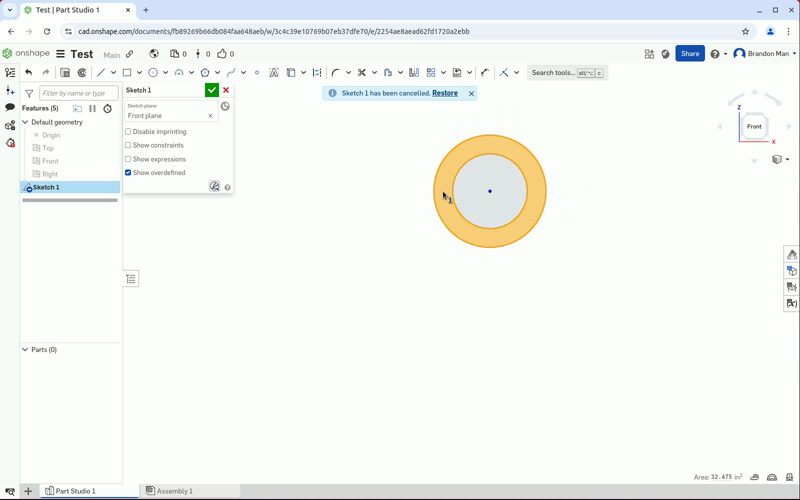
scroll(-6)
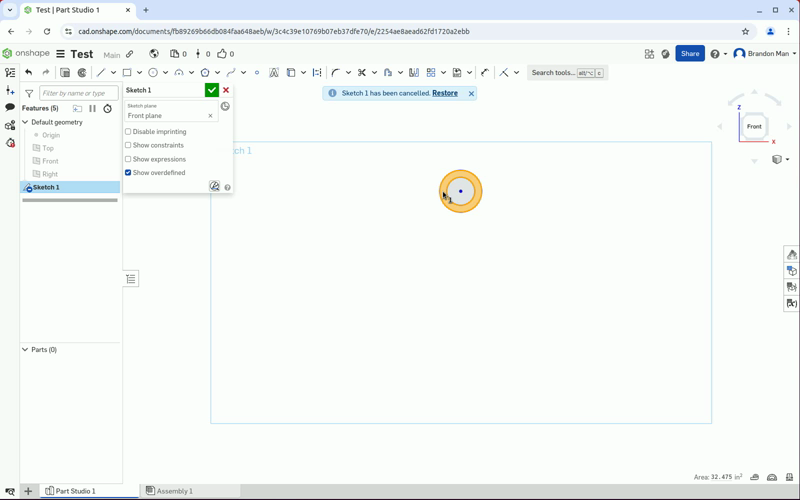
mouse_move(73, 352)
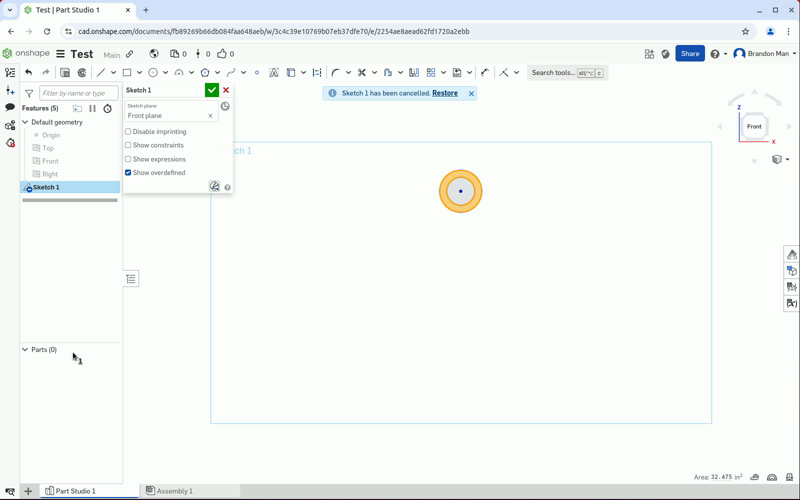
key(shift+y)
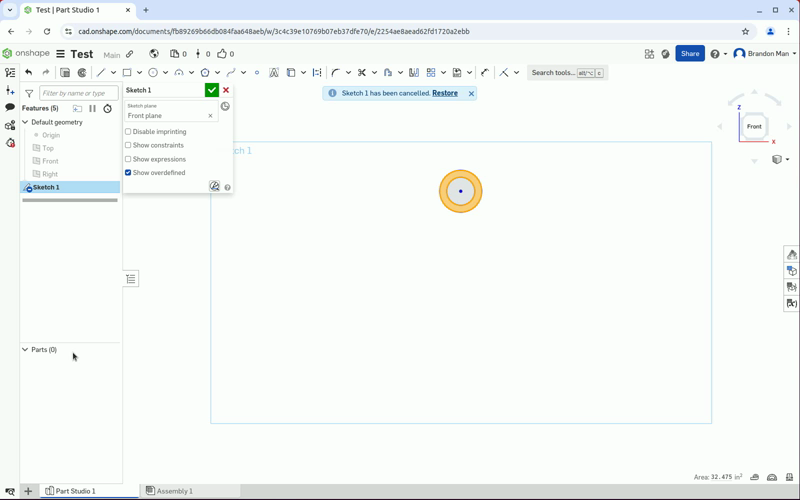
key(shift+e)
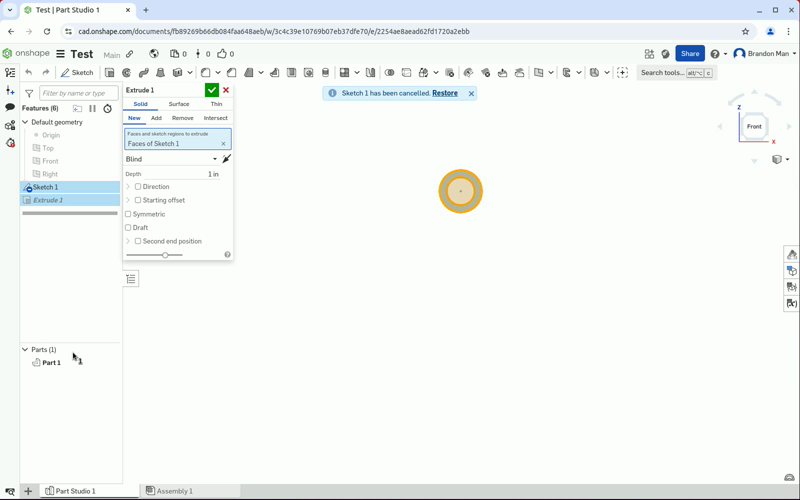
mouse_move(143, 106)
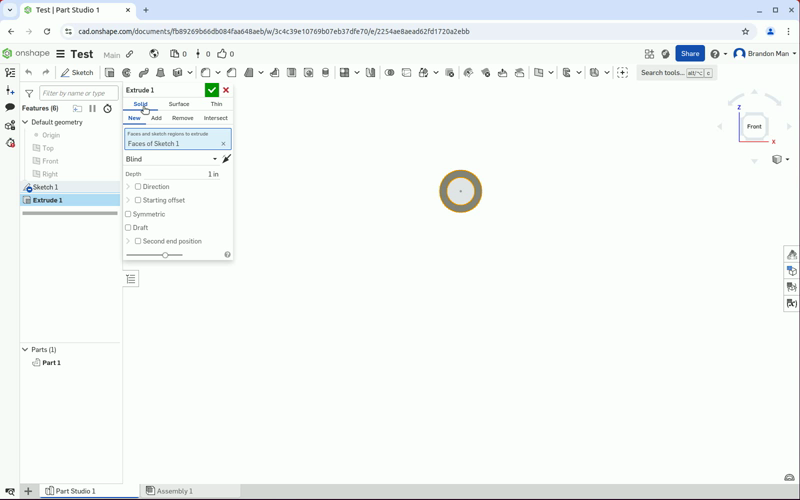
click(143, 106)
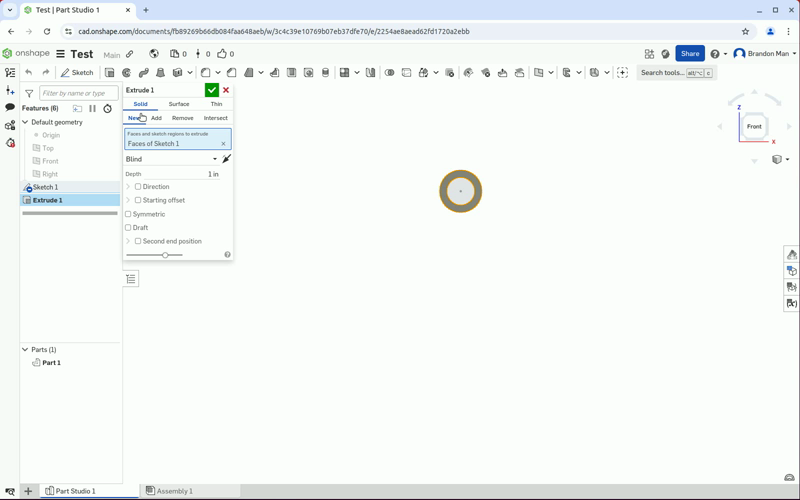
mouse_move(137, 120)
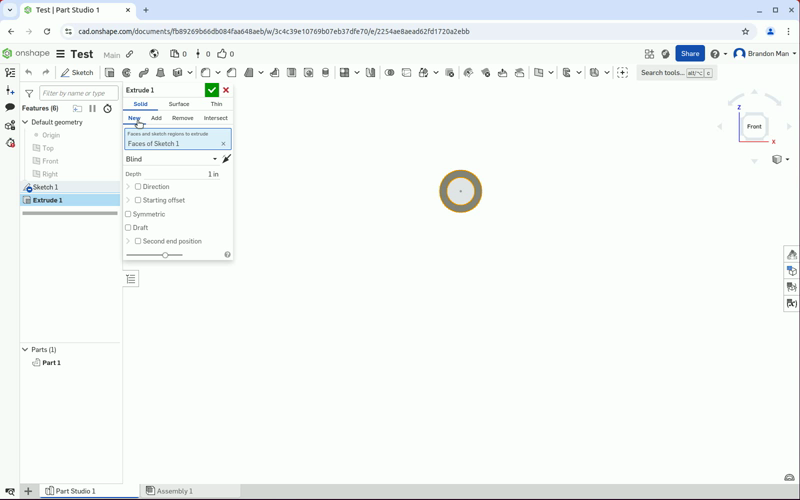
click(137, 120)
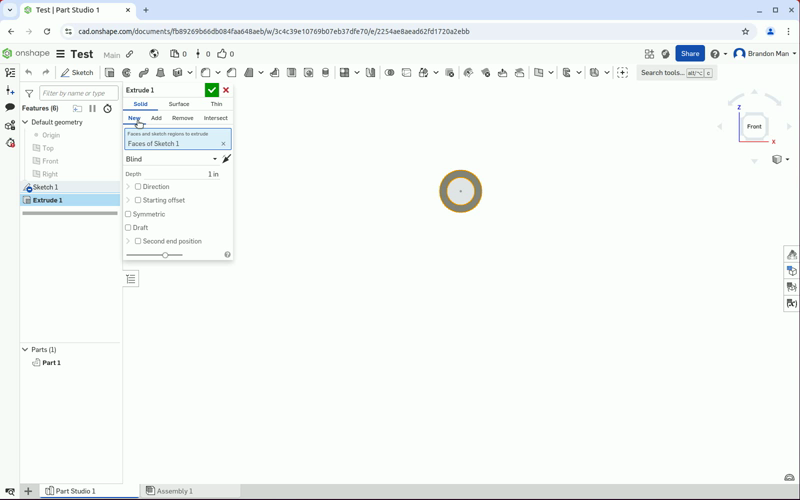
key(tab, 4)
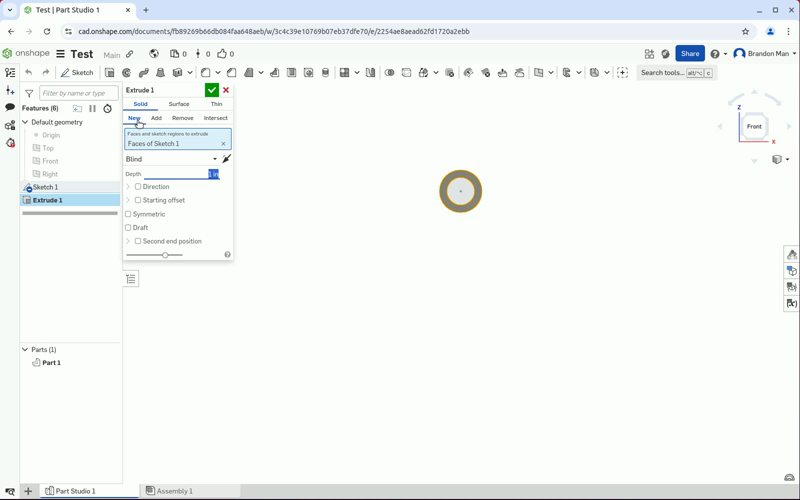
text(1.204)
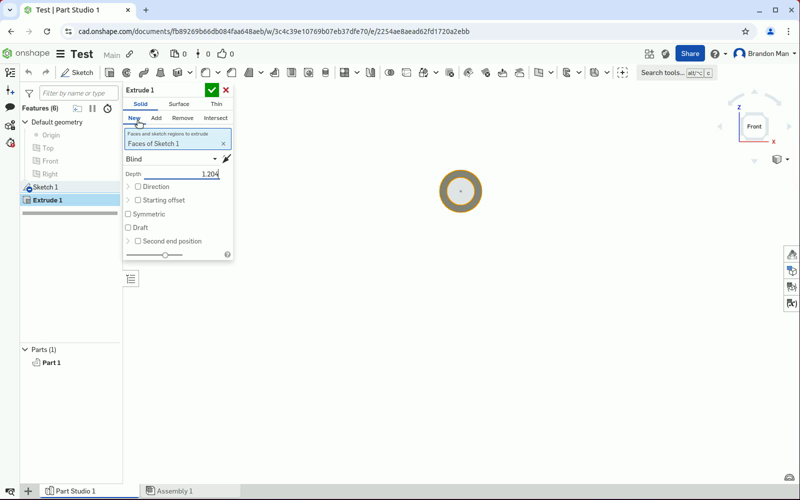
key(enter)
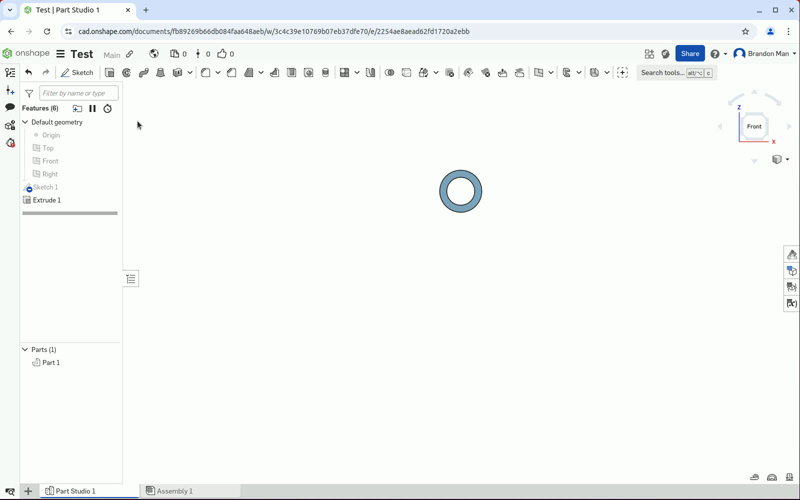
key(shift+h)
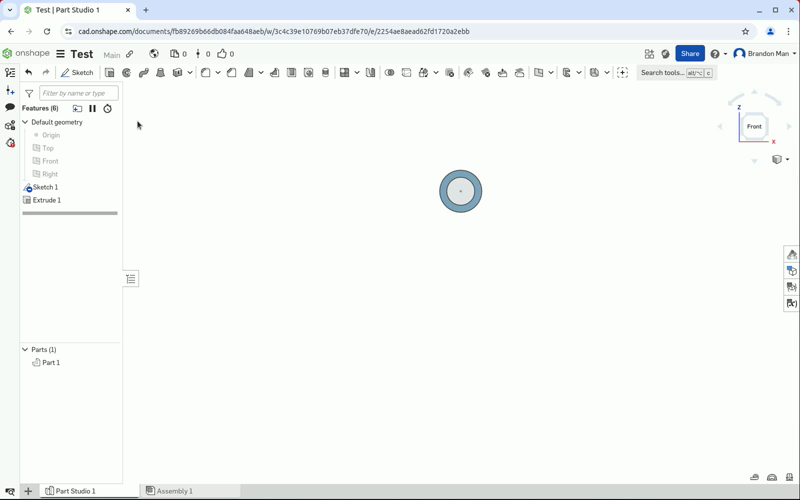
key(shift+h)
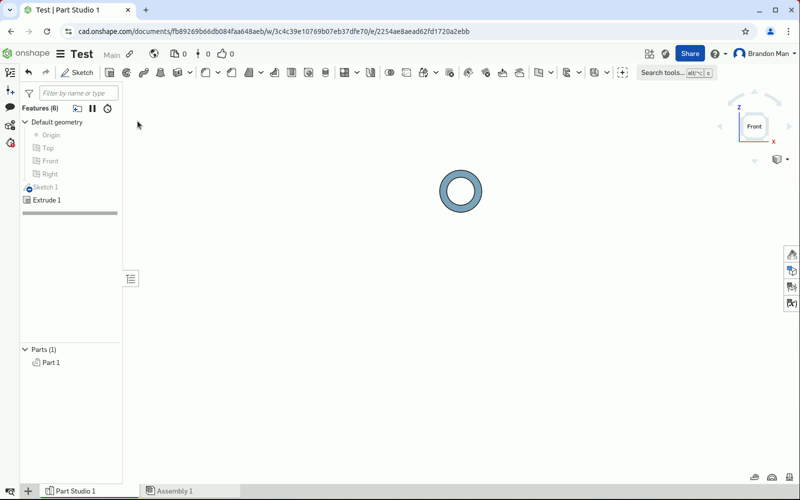
mouse_move(73, 189)
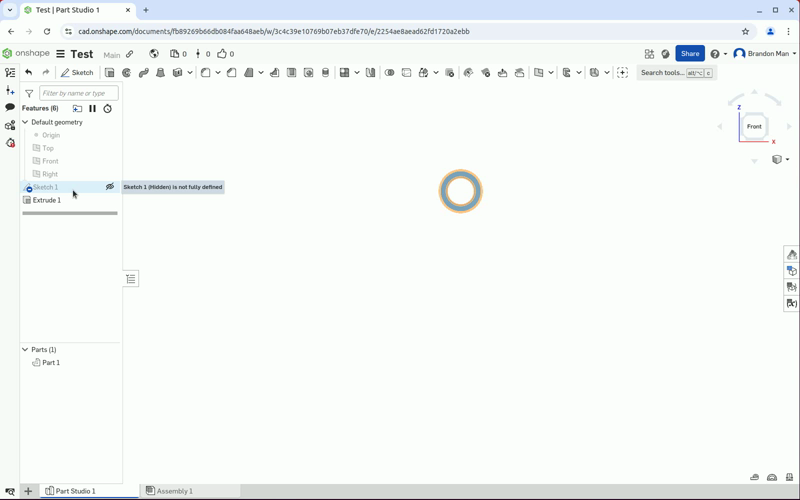
click(73, 189)
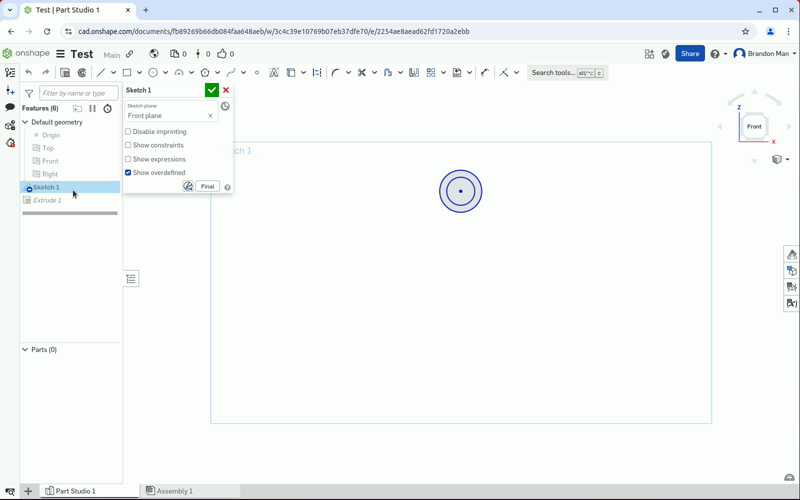
mouse_move(229, 92)
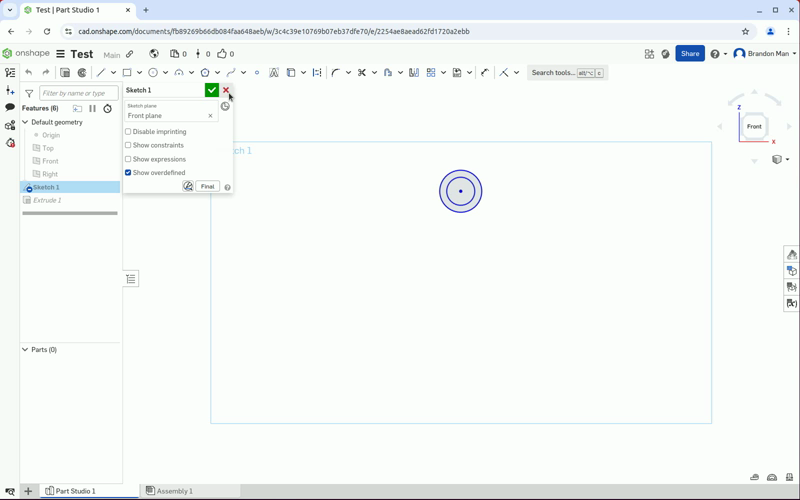
click(229, 92)
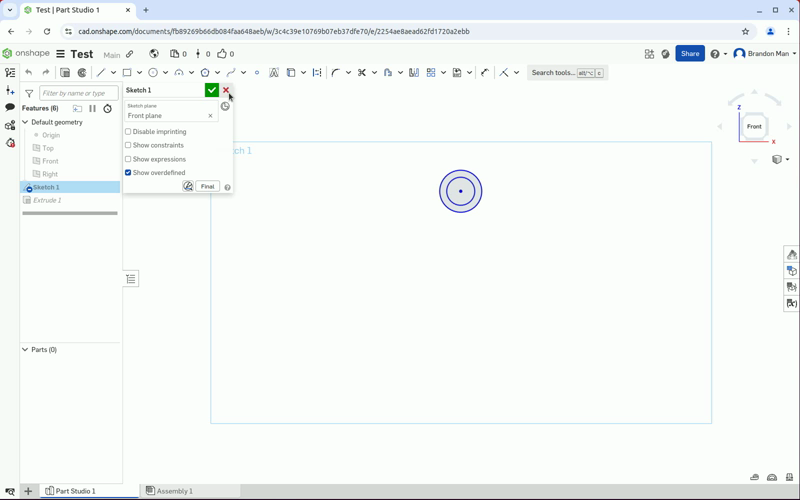
key(shift+s)
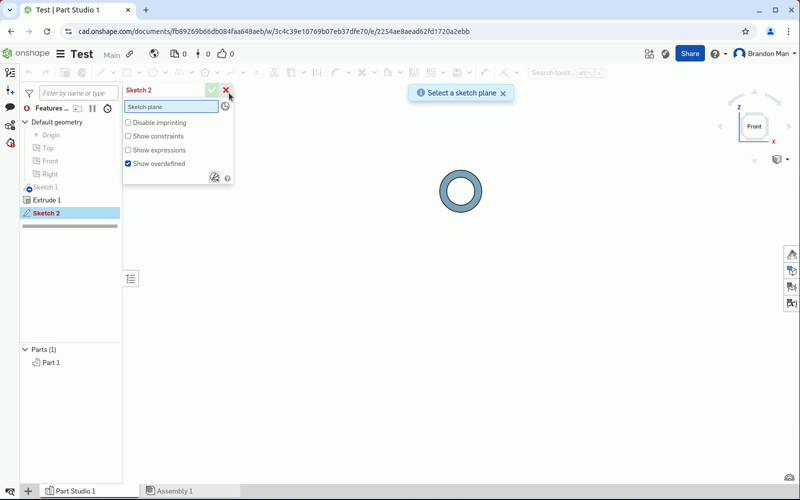
mouse_move(73, 163)
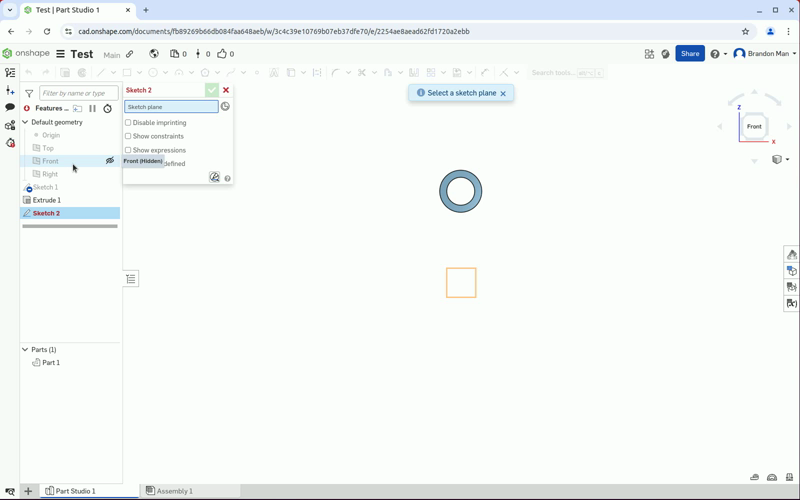
click(73, 163)
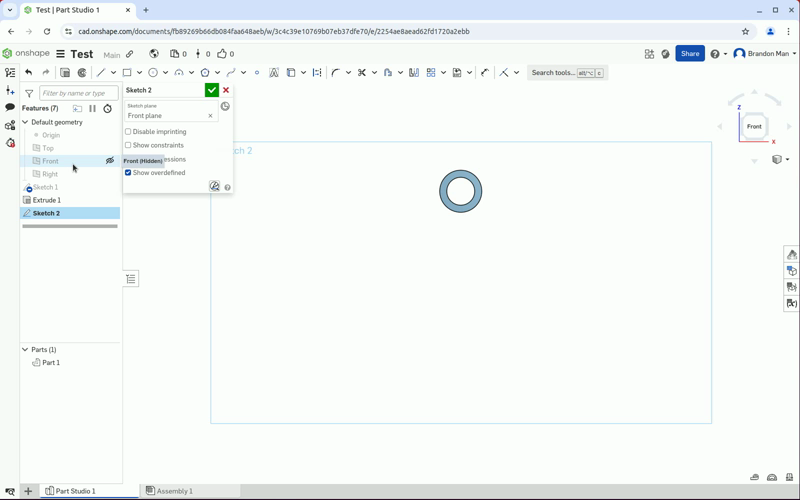
mouse_move(73, 352)
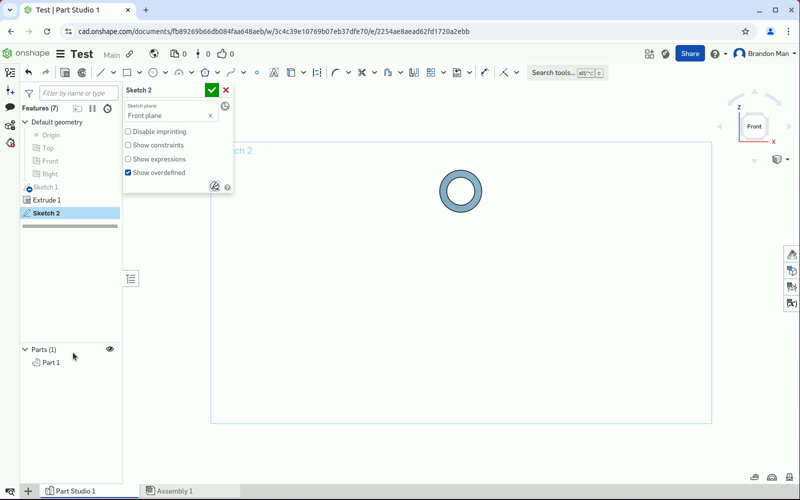
key(y)
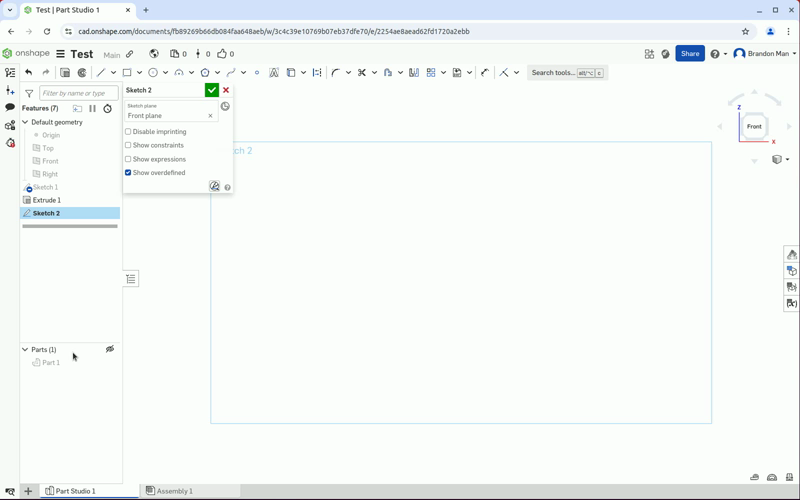
key(a)
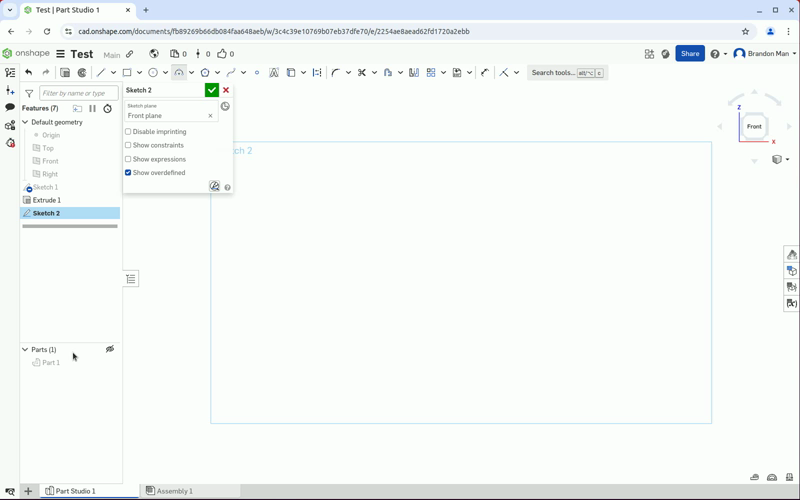
key_down(shift)
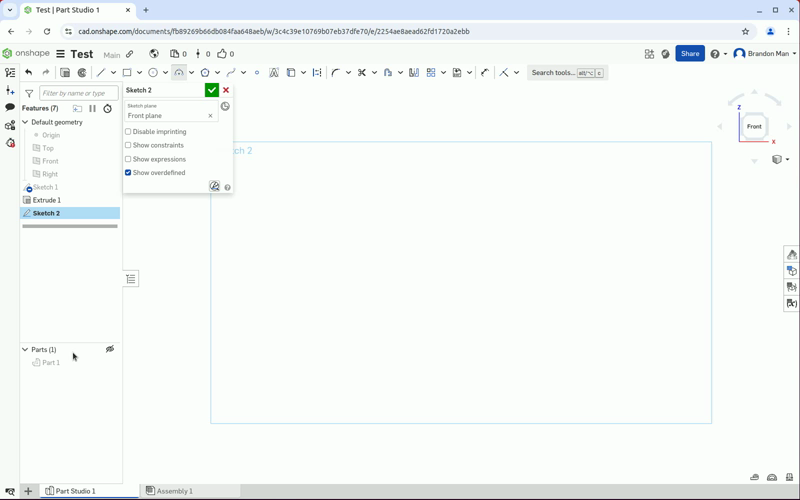
mouse_move(439, 193)
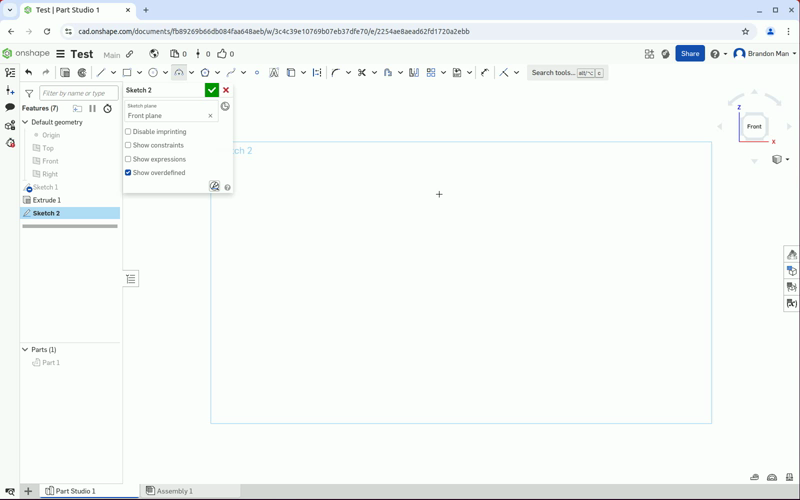
click(439, 193)
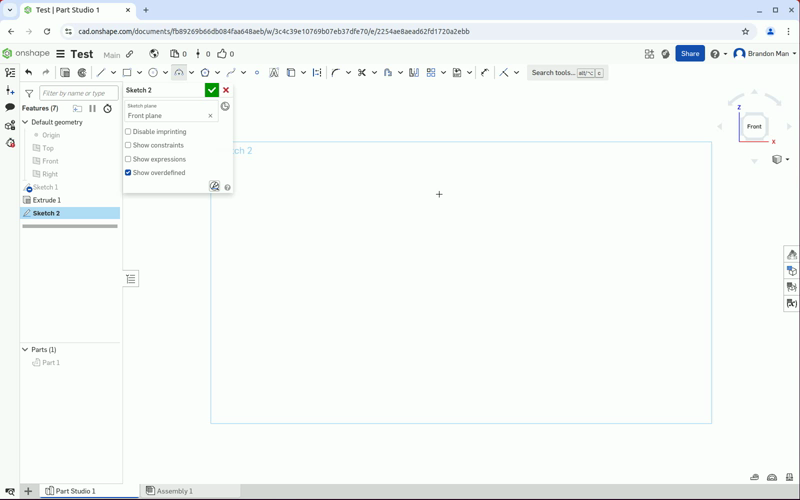
key_up(shift)
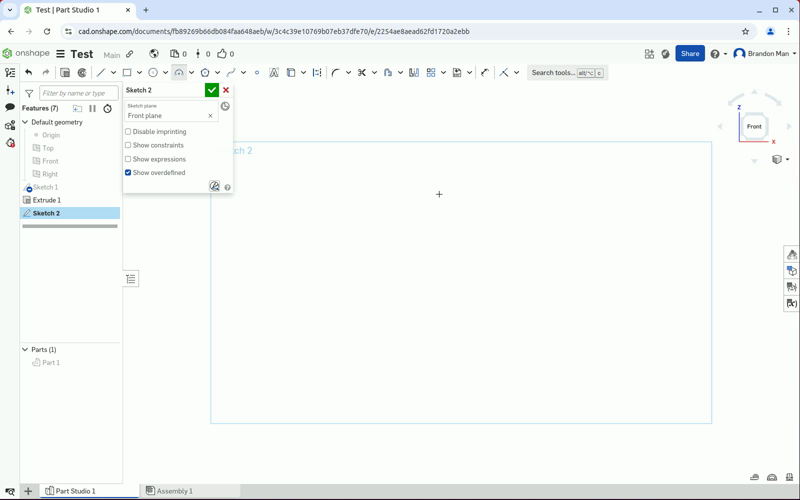
key_down(shift)
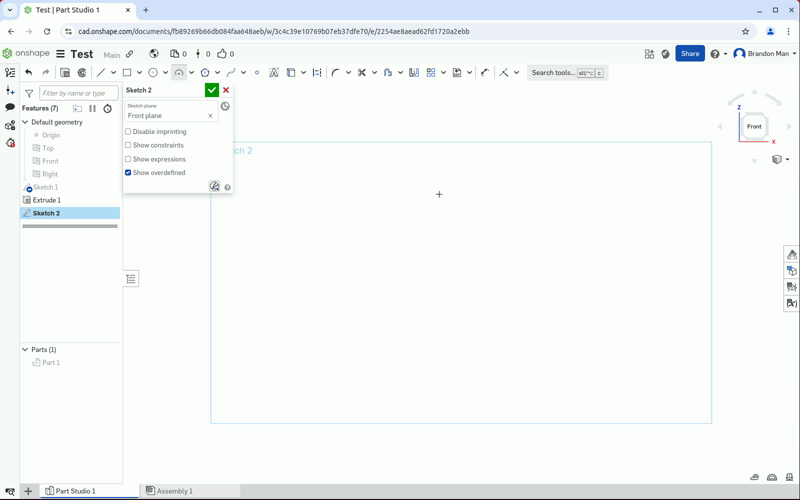
mouse_move(481, 193)
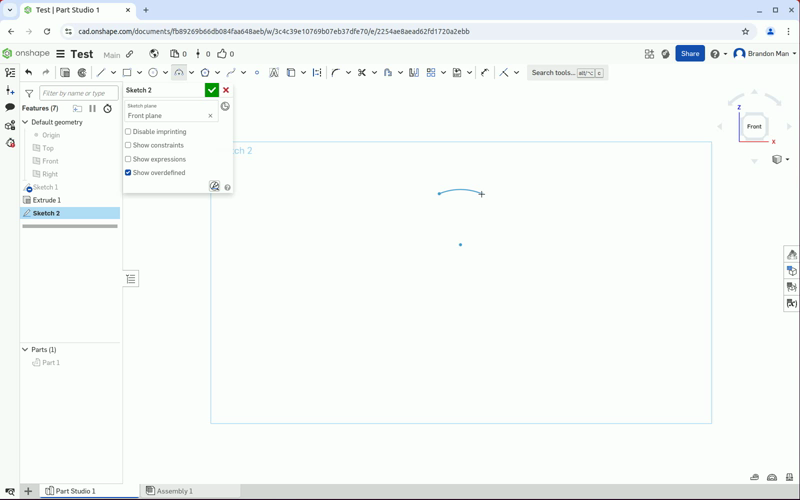
click(481, 193)
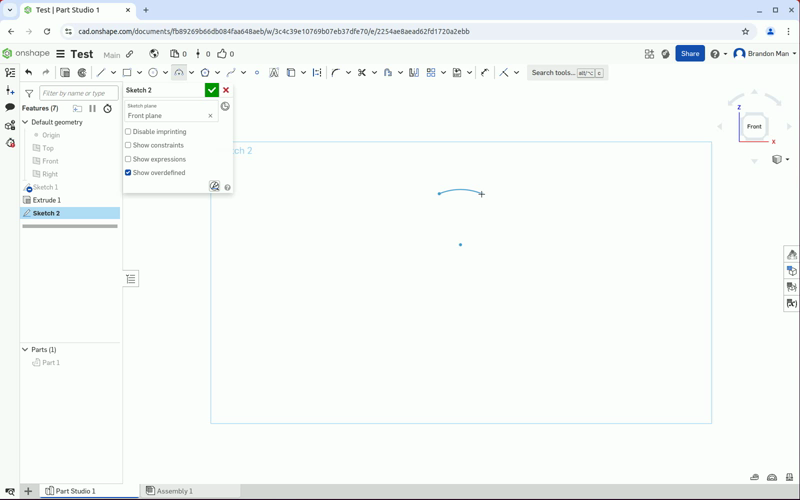
mouse_move(460, 372)
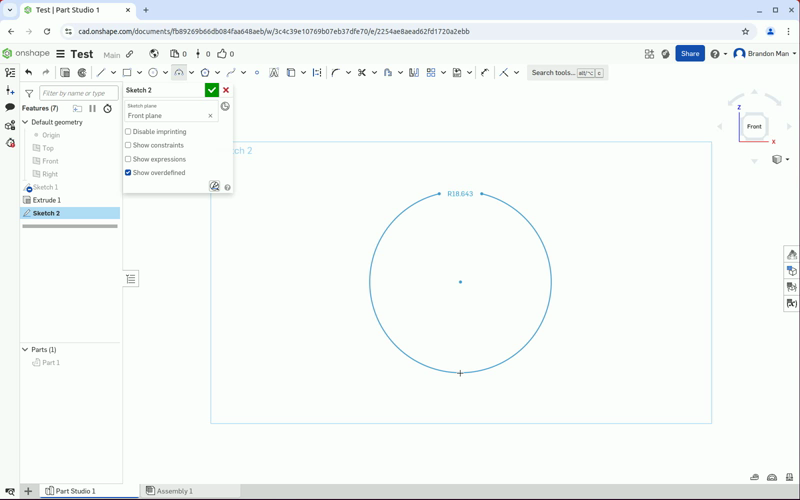
click(460, 372)
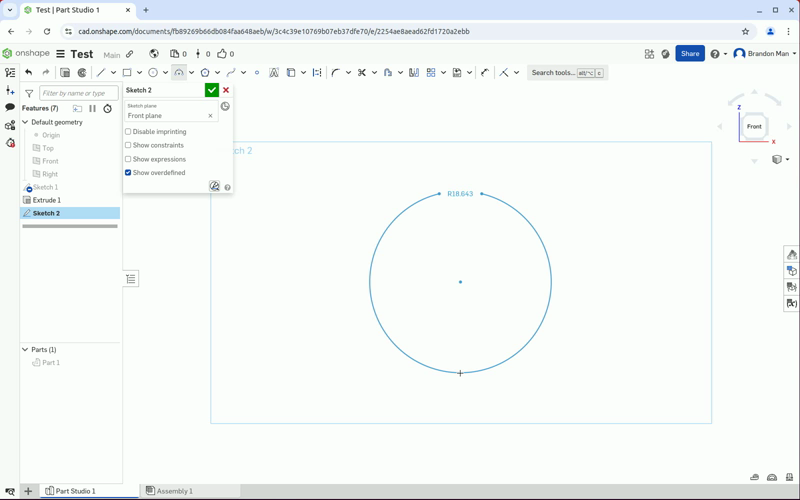
key_up(shift)
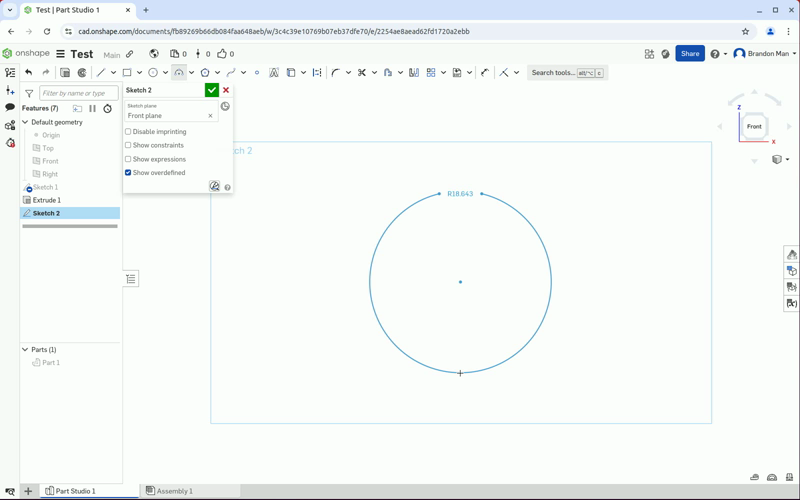
mouse_move(481, 193)
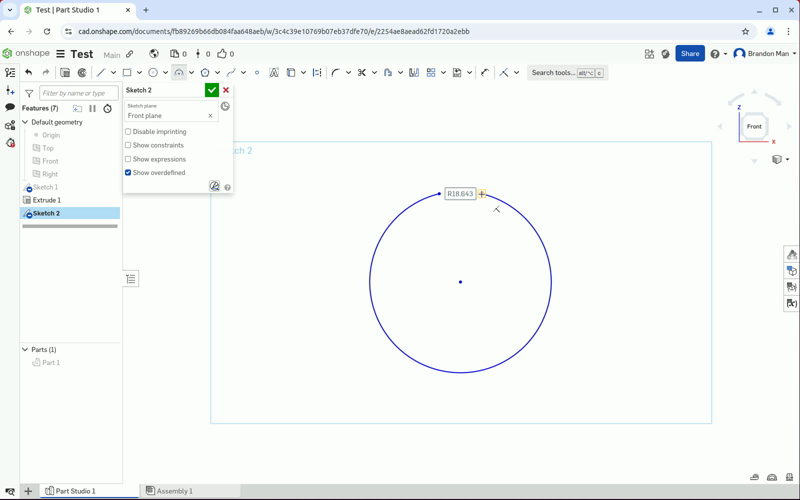
click(481, 193)
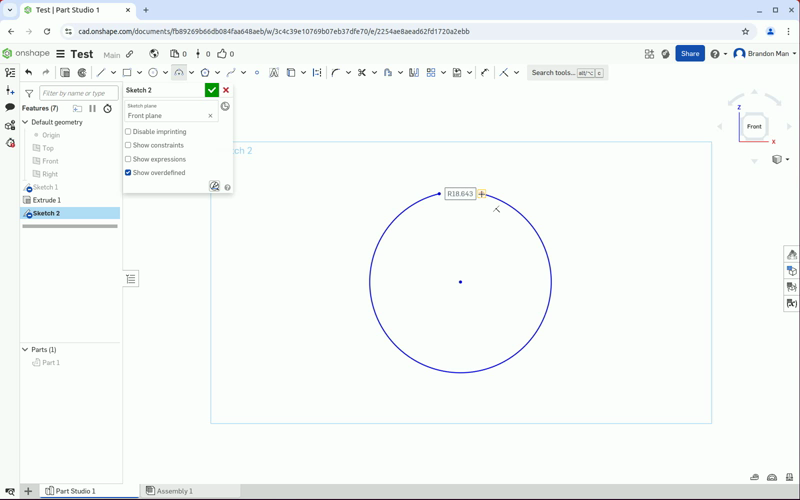
mouse_move(439, 193)
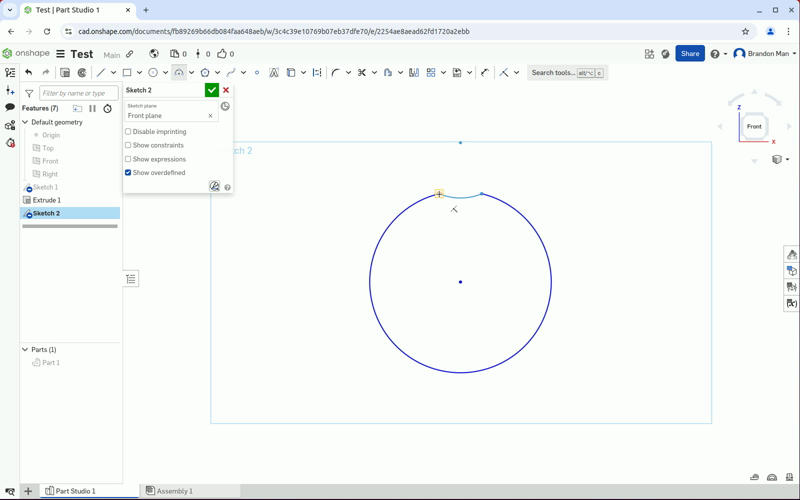
click(439, 193)
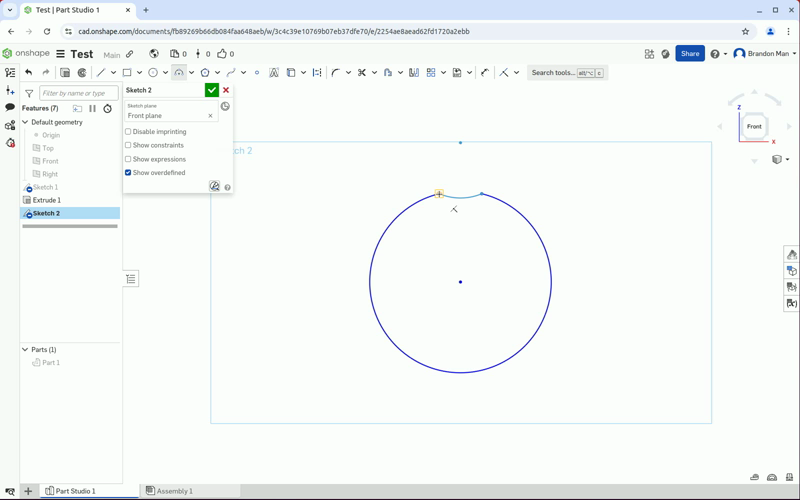
key_down(shift)
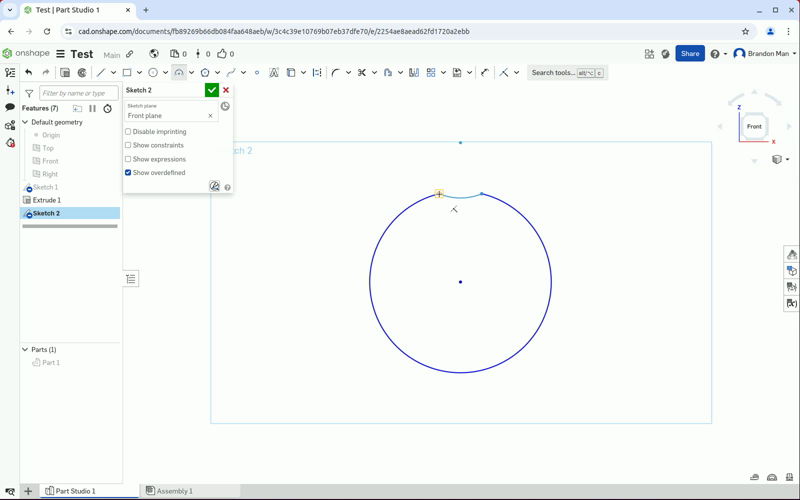
mouse_move(460, 212)
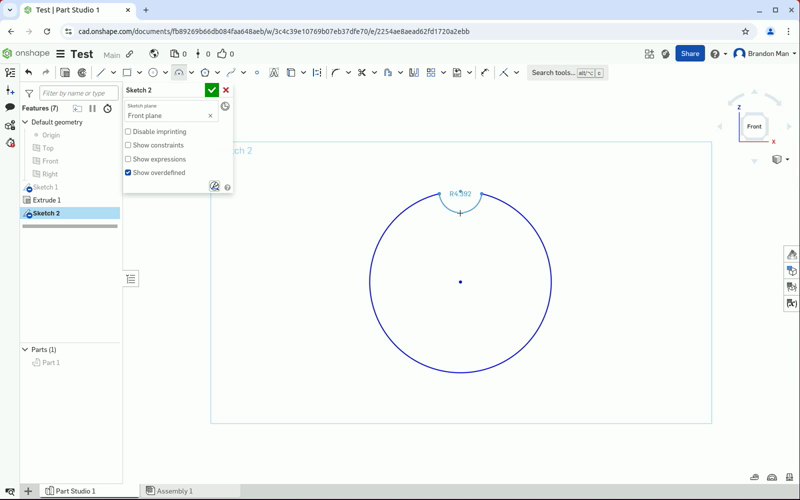
click(460, 212)
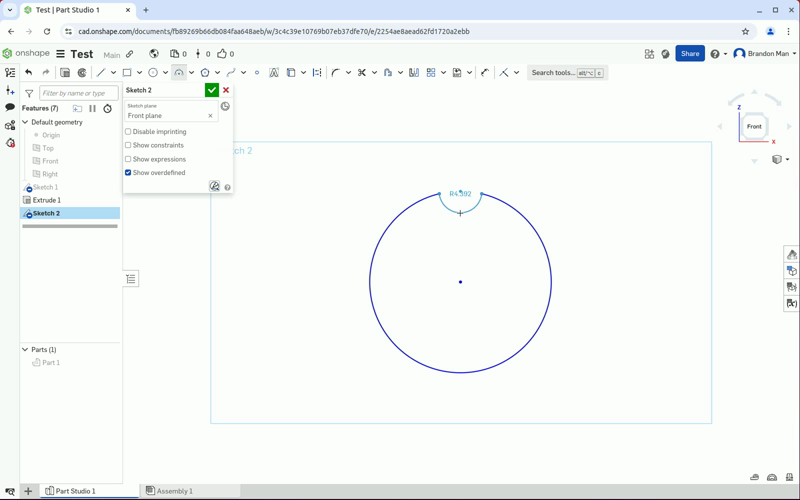
key_up(shift)
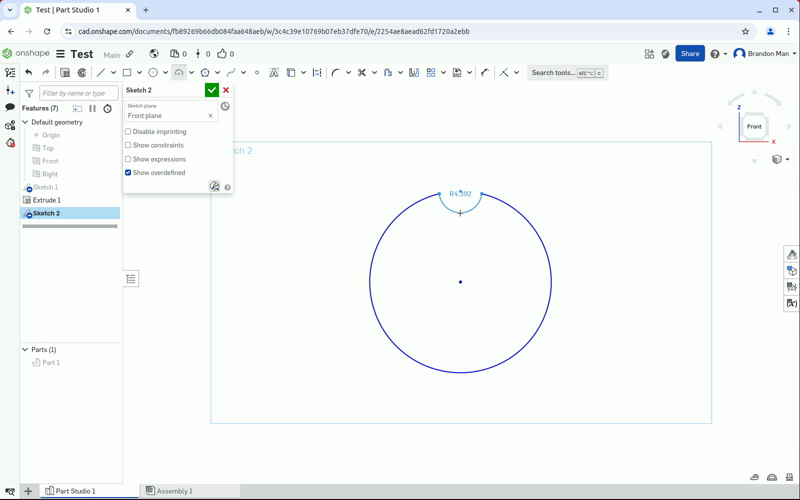
key(esc)
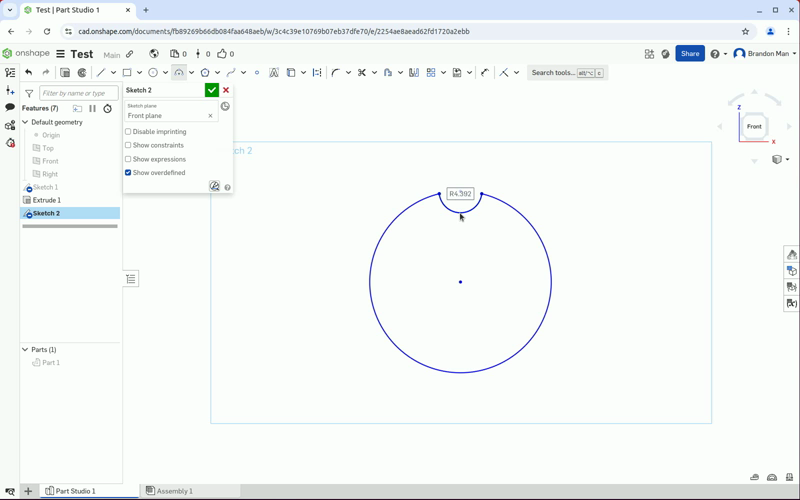
mouse_move(507, 268)
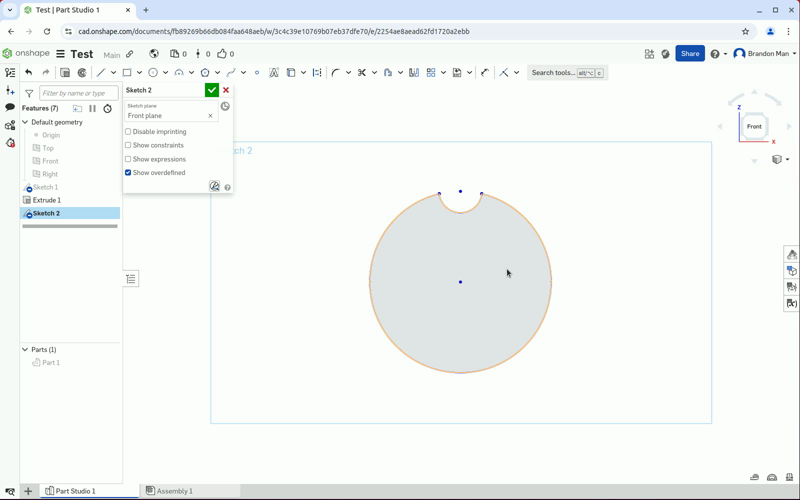
click(507, 268)
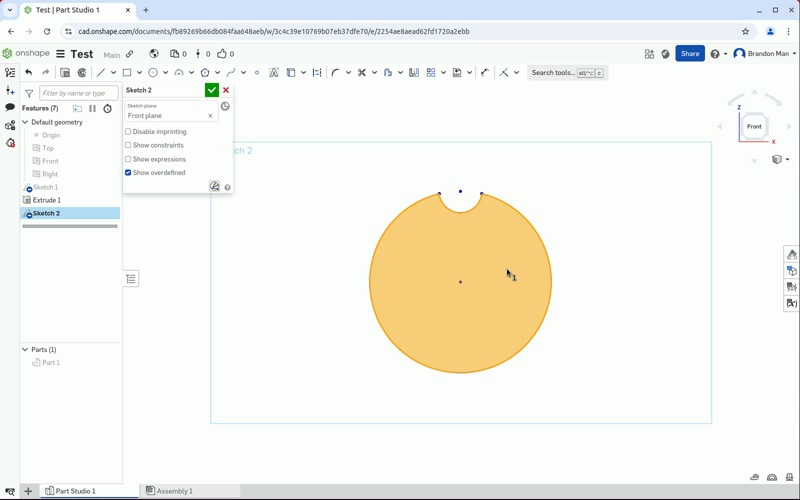
mouse_move(73, 352)
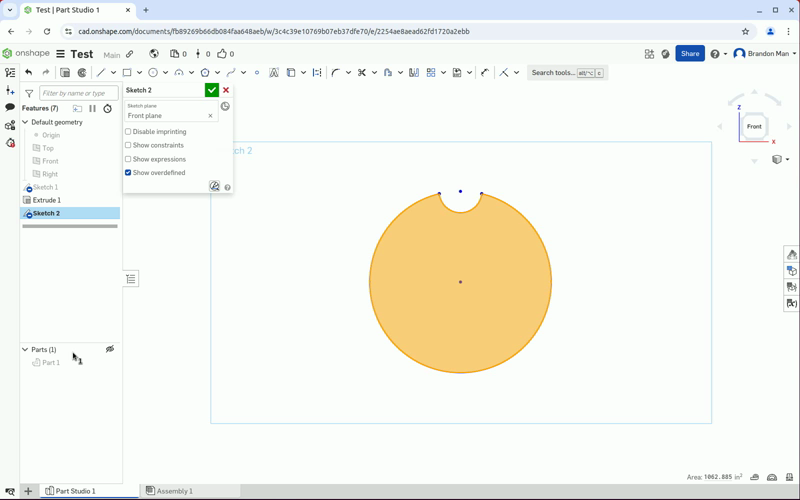
key(shift+y)
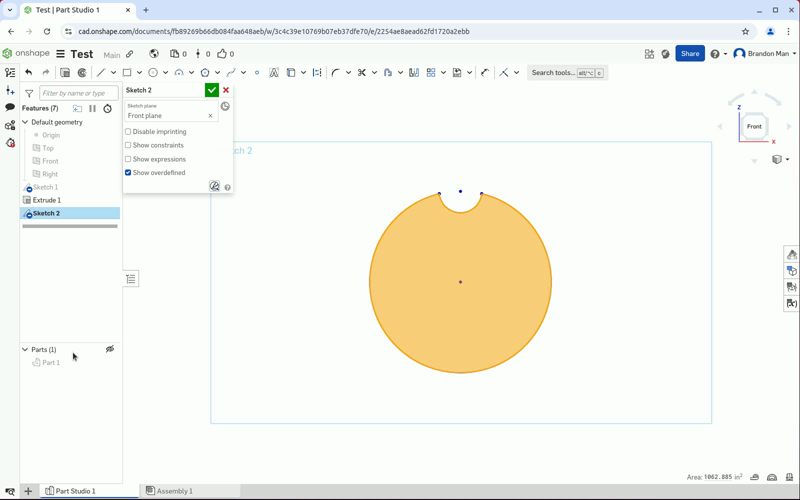
key(shift+e)
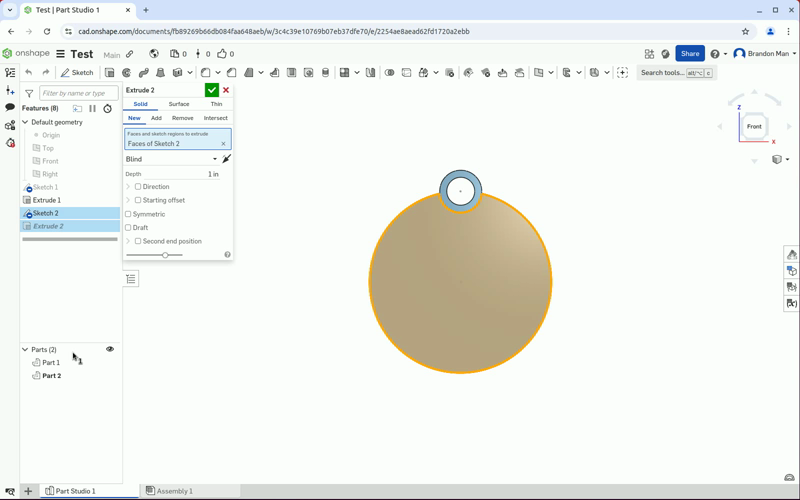
mouse_move(143, 106)
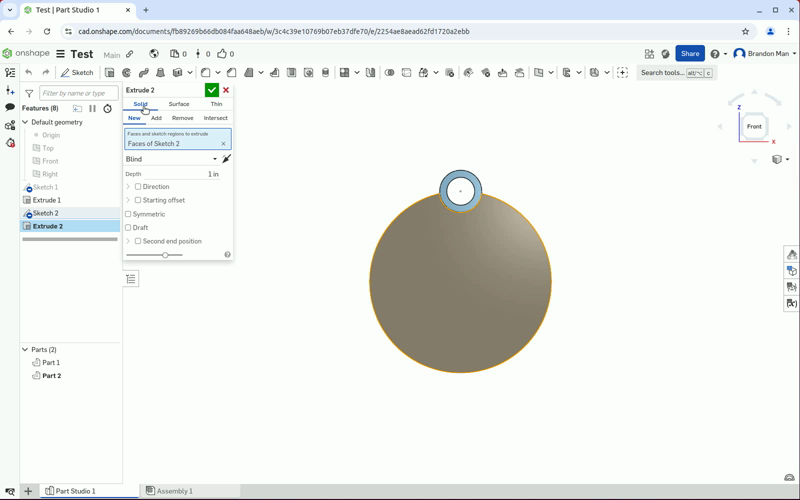
click(143, 106)
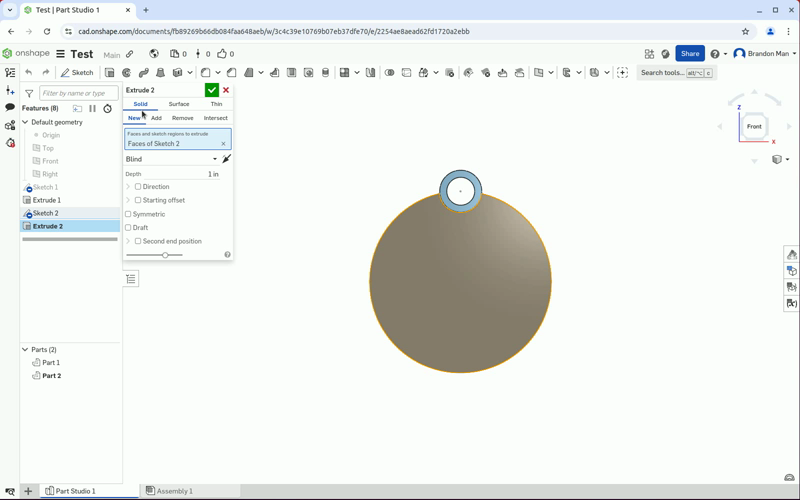
mouse_move(137, 120)
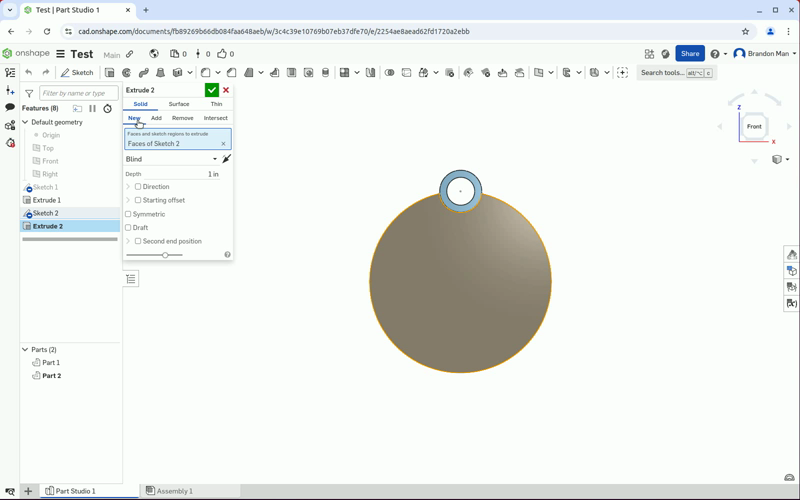
click(137, 120)
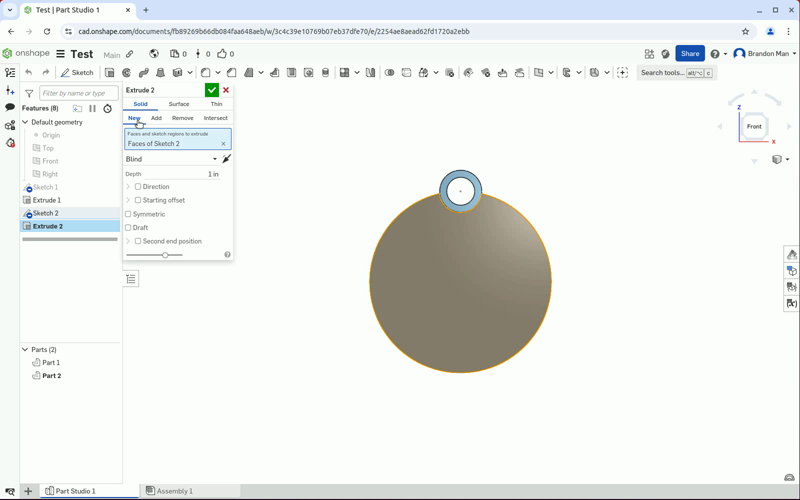
key(tab, 4)
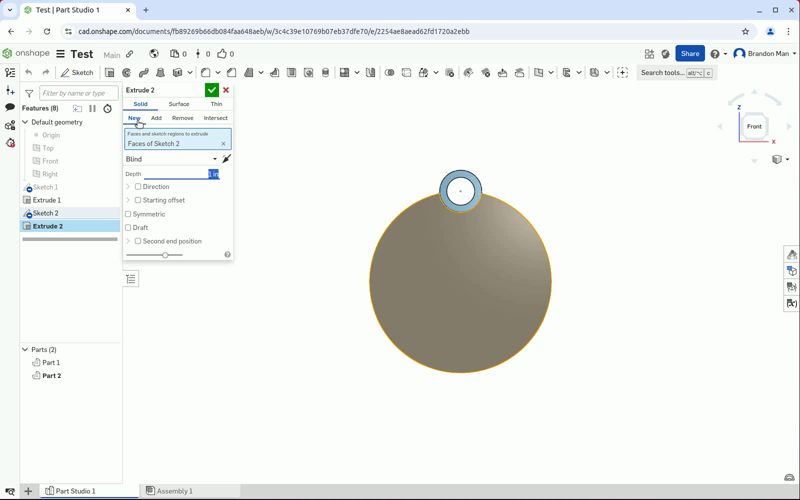
text(1.204)
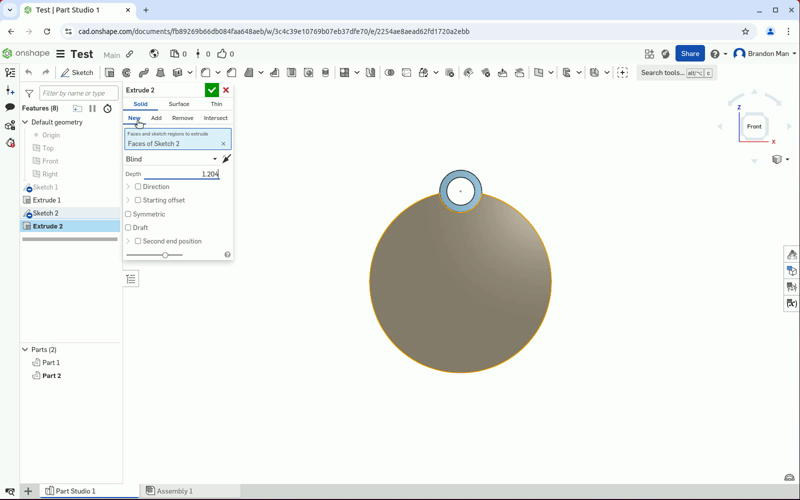
key(enter)
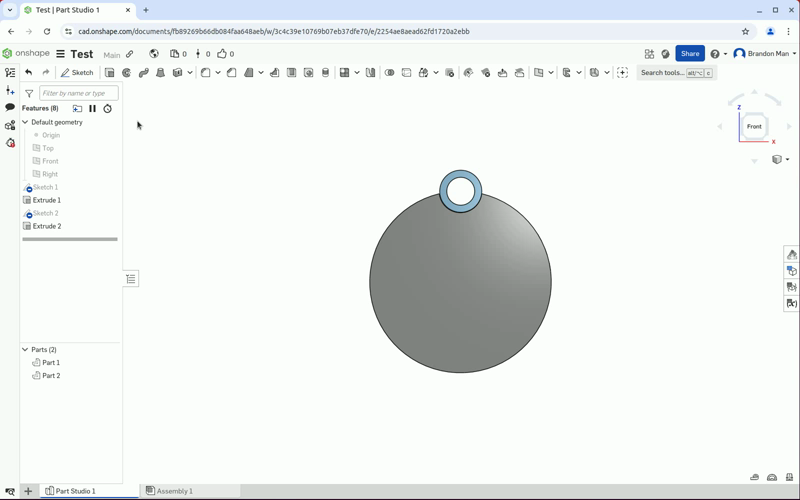
key(shift+h)
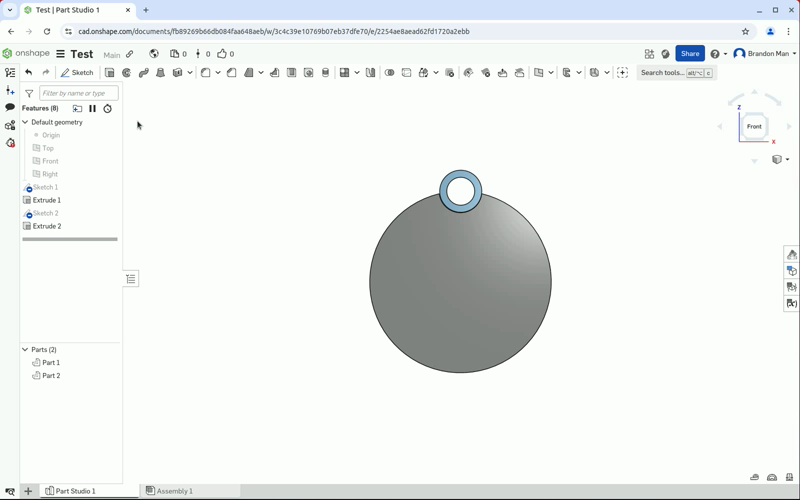
key(shift+h)
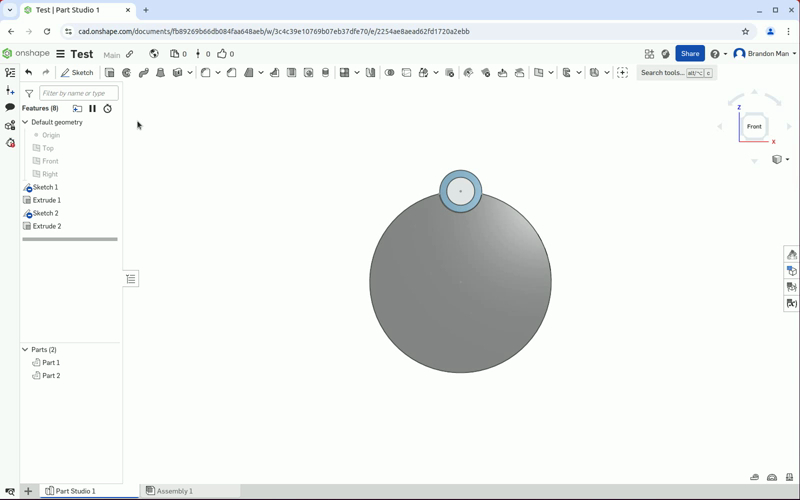
key(shift+7)
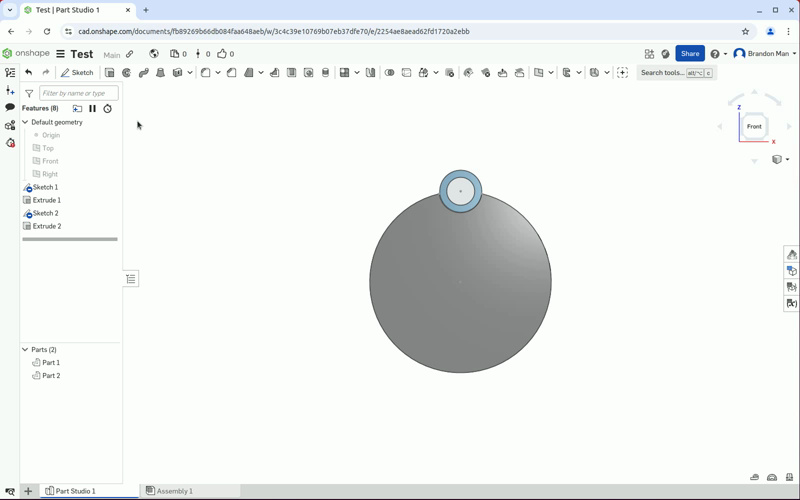
key(left, 2)
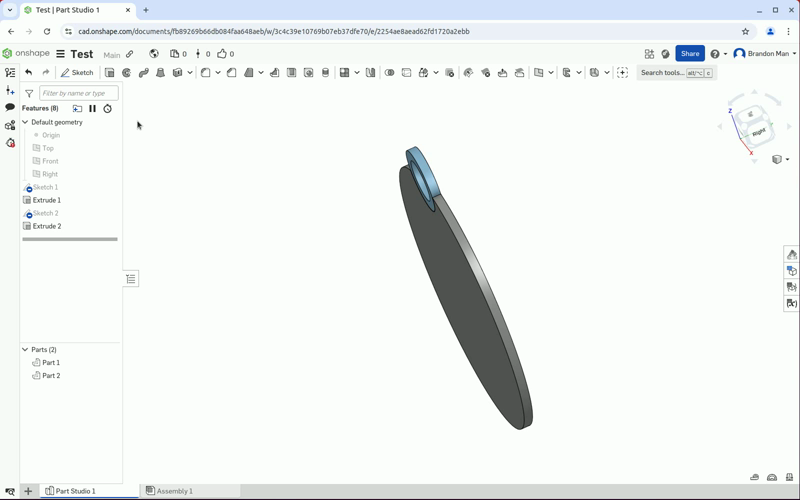
key(down, 2)
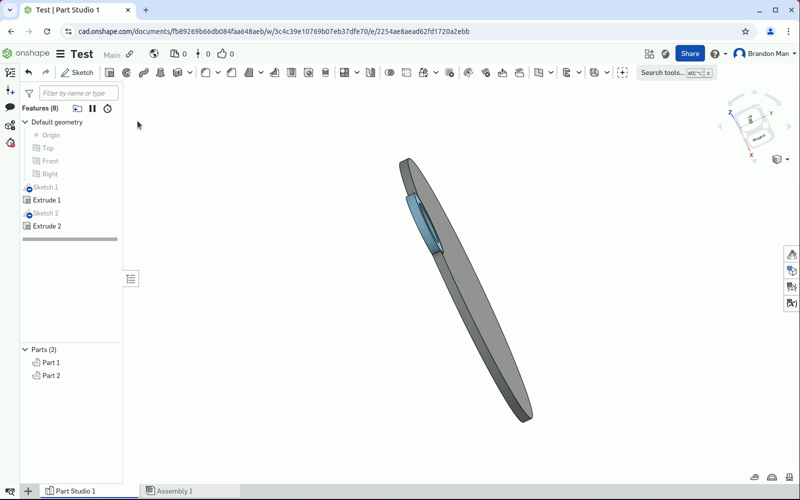
key(up, 2)
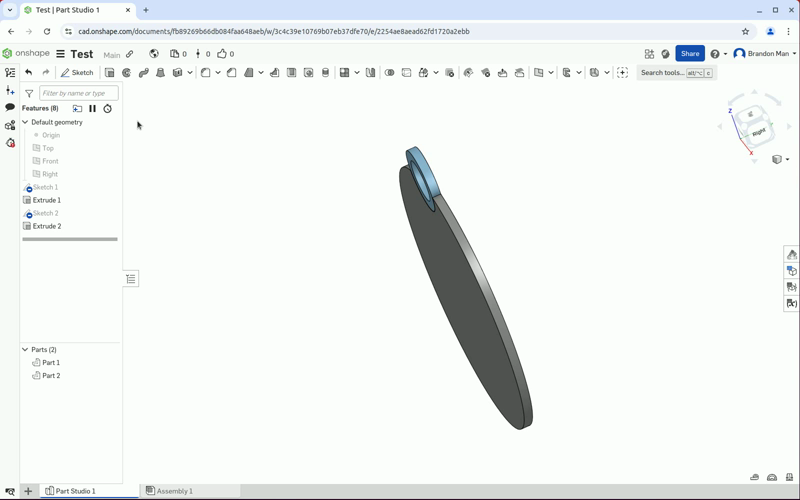
key(right, 2)
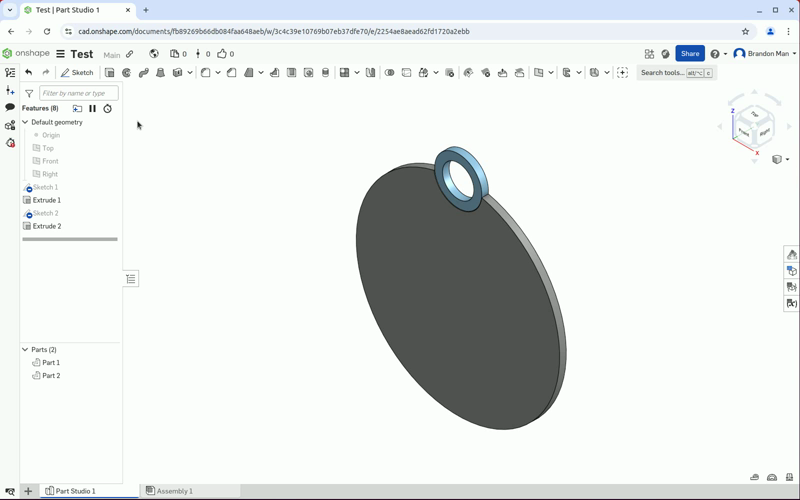
mouse_move(73, 189)
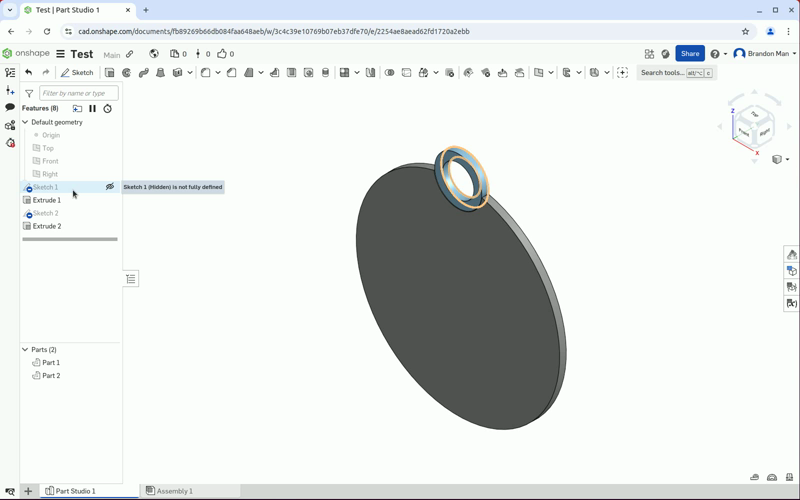
click(73, 189)